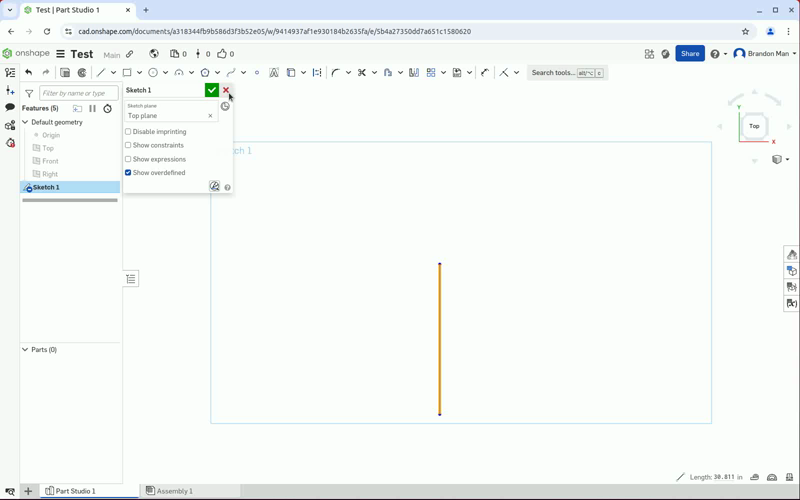
key(shift+h)
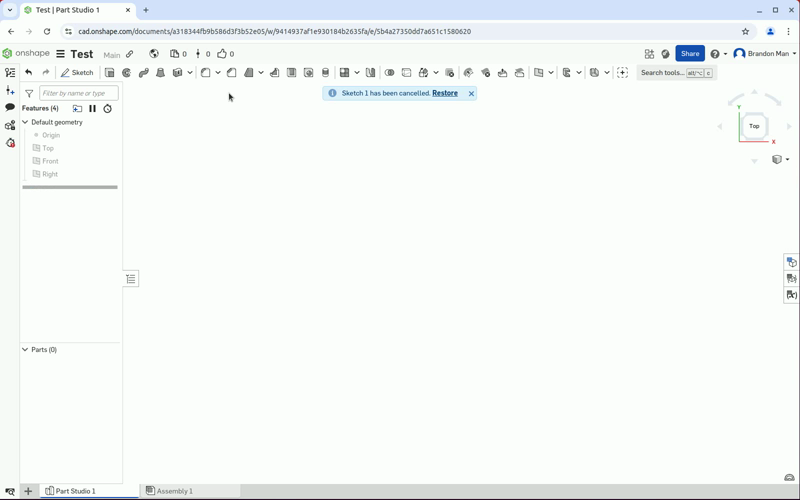
mouse_move(73, 352)
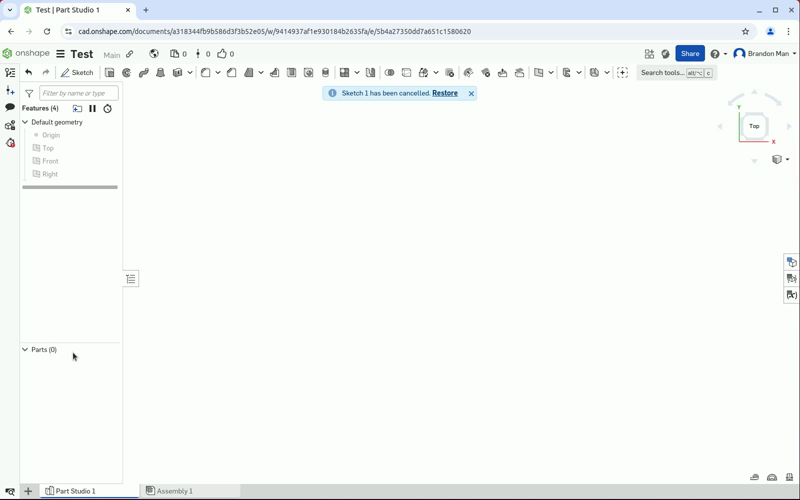
key(y)
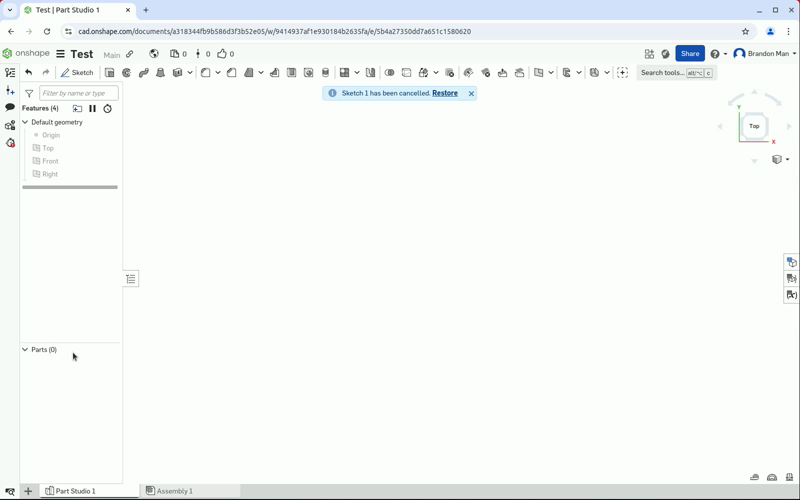
key(shift+p)
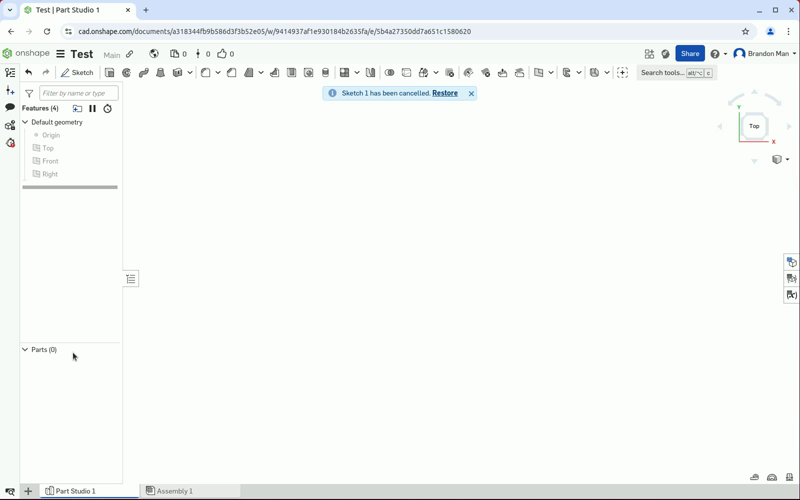
key(space)
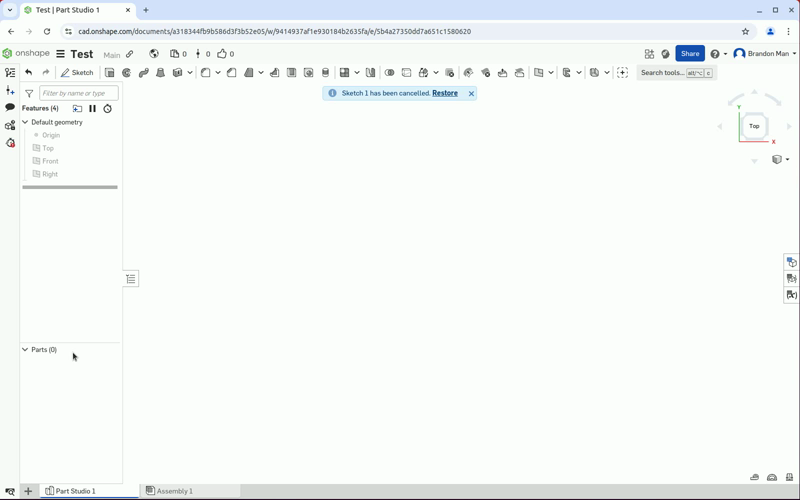
key_down(shift)
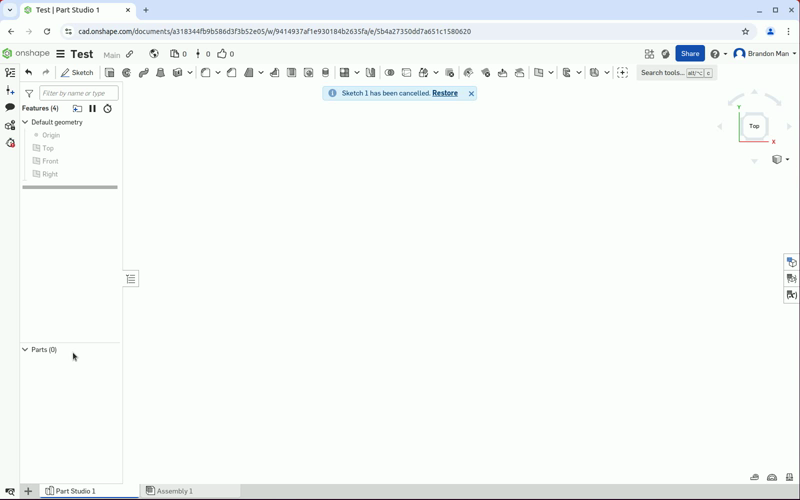
key(up)
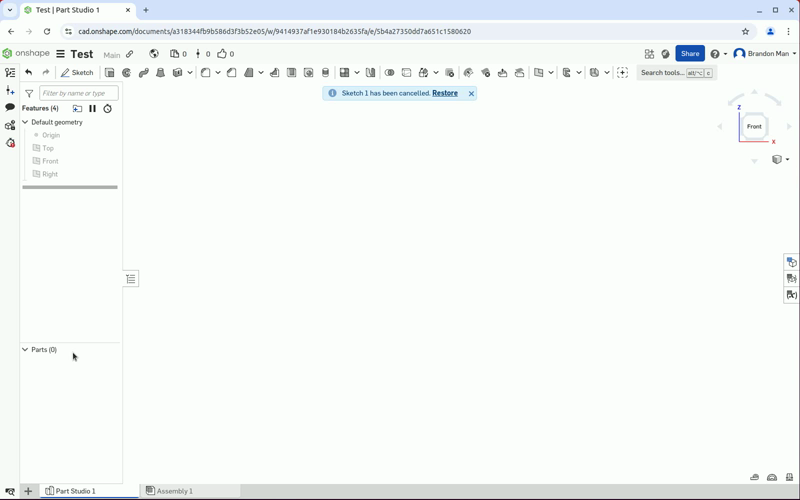
key_up(shift)
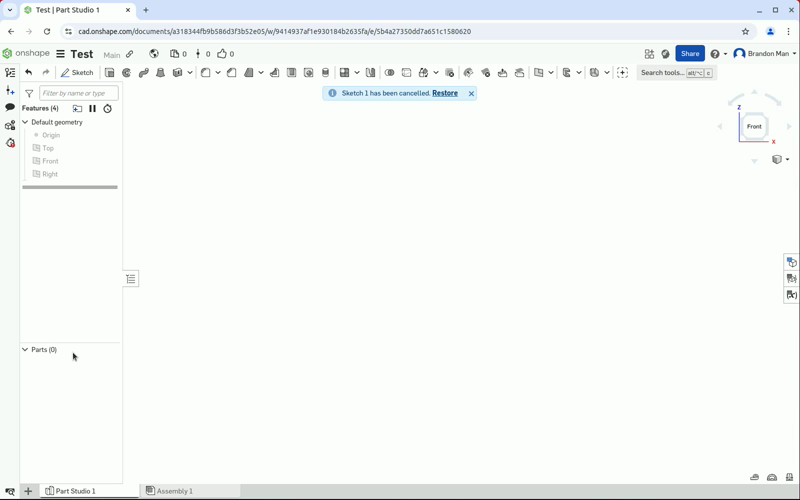
mouse_move(73, 352)
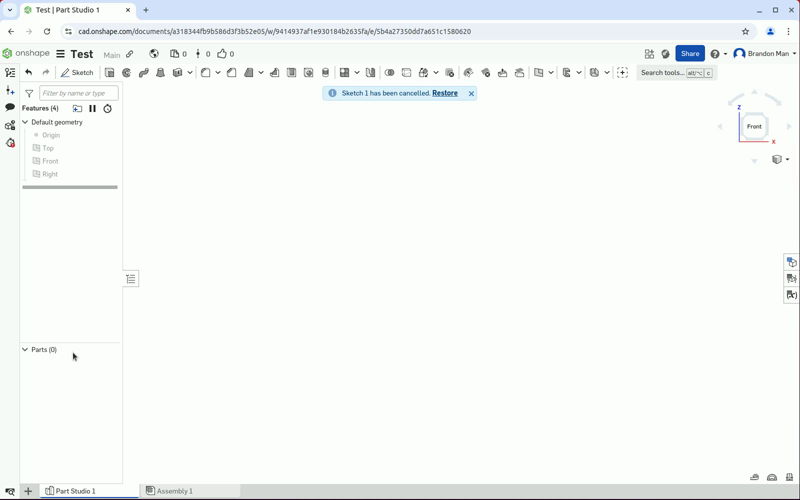
key(shift+y)
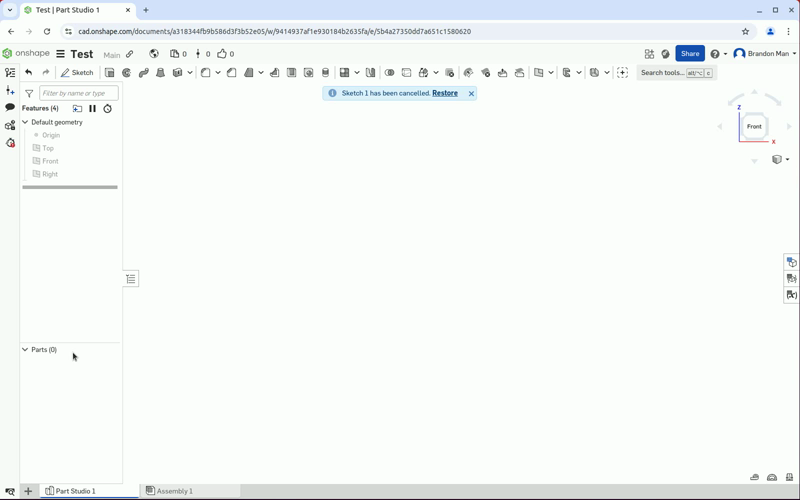
key(shift+s)
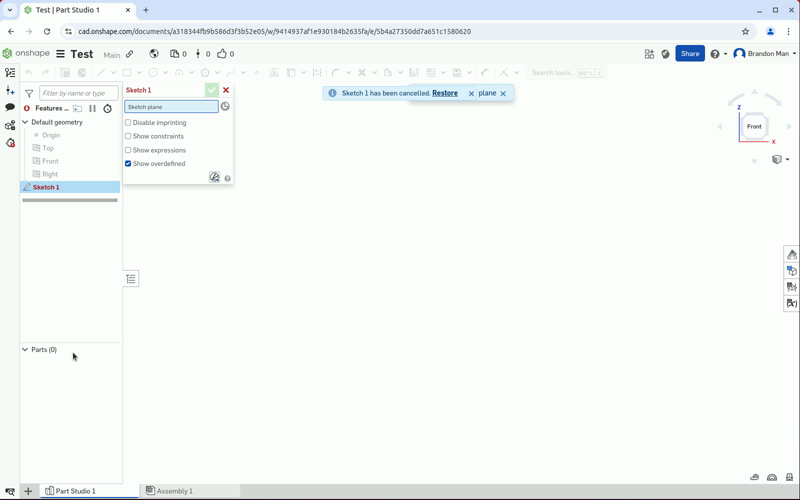
mouse_move(73, 163)
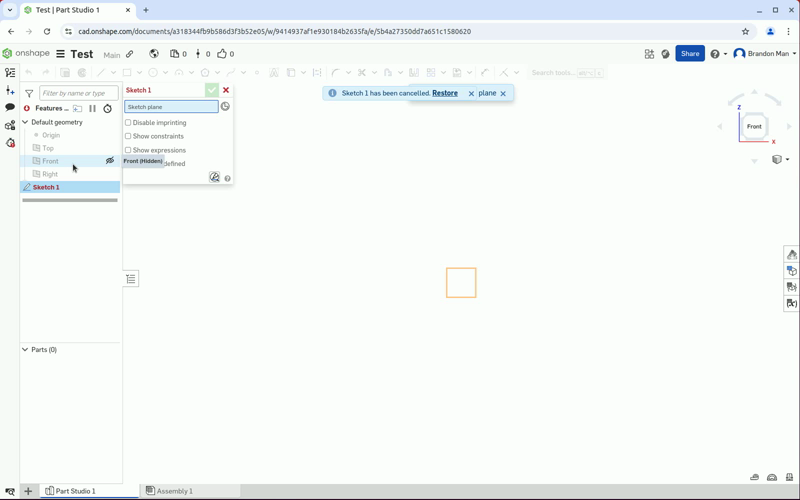
click(73, 163)
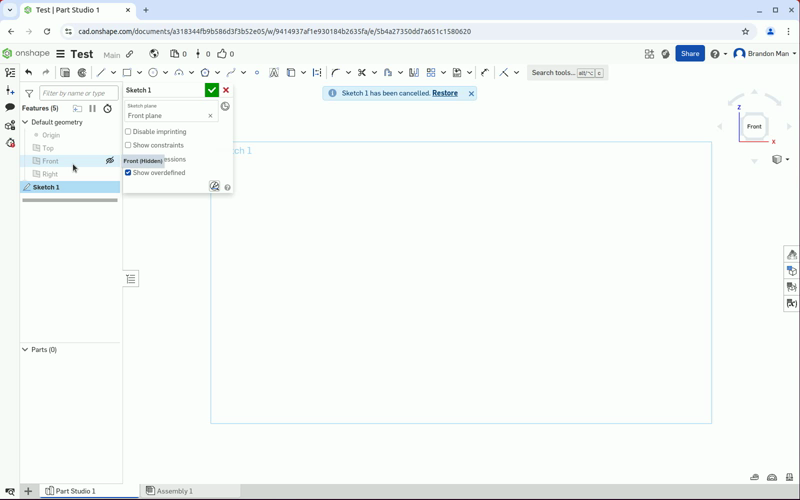
mouse_move(73, 352)
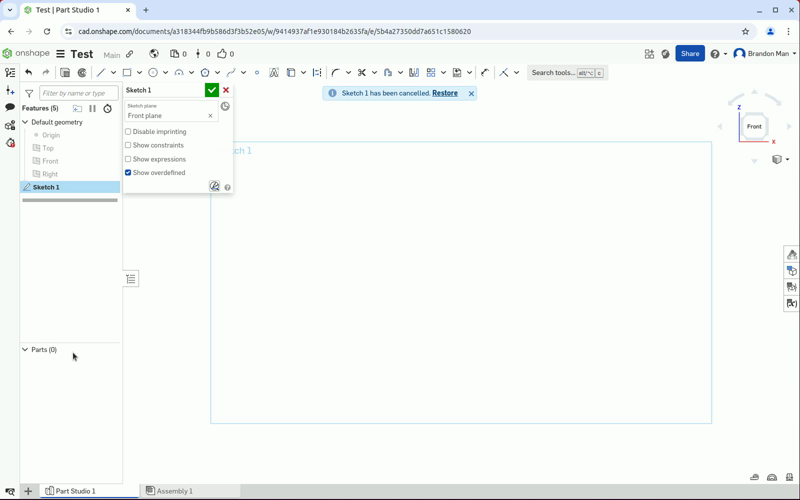
key(y)
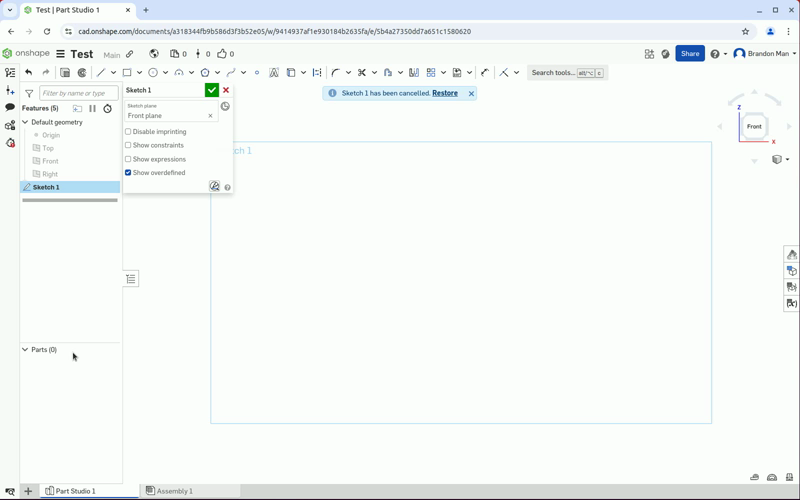
key(l)
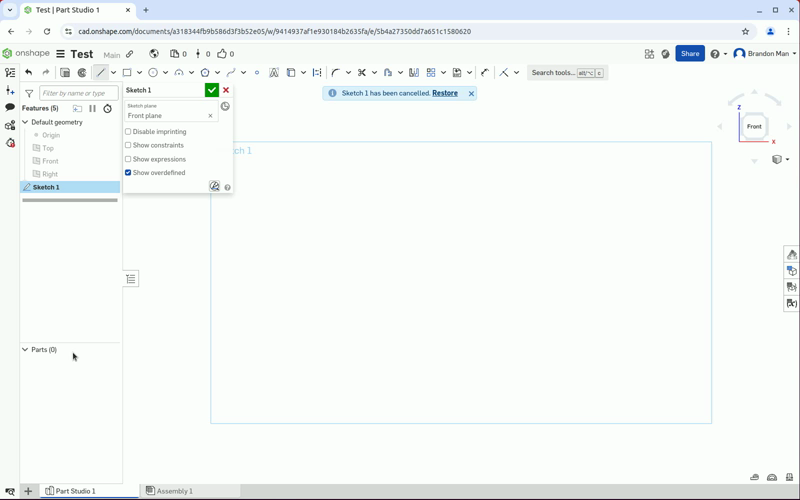
key_down(shift)
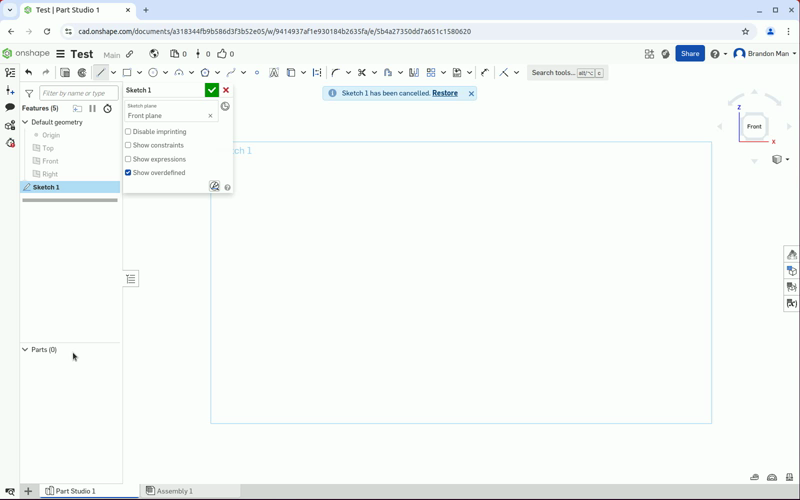
mouse_move(355, 307)
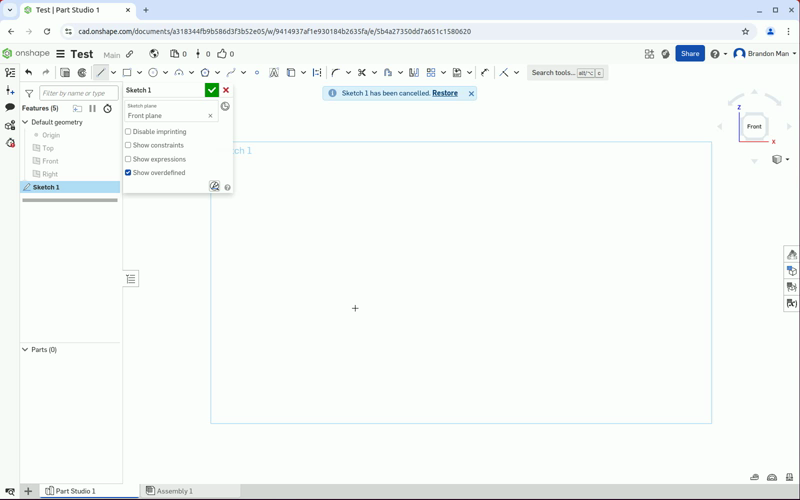
click(355, 307)
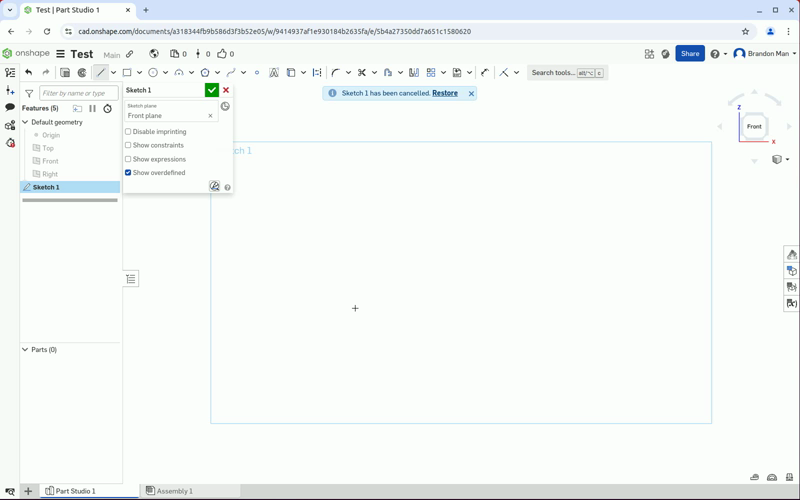
key_up(shift)
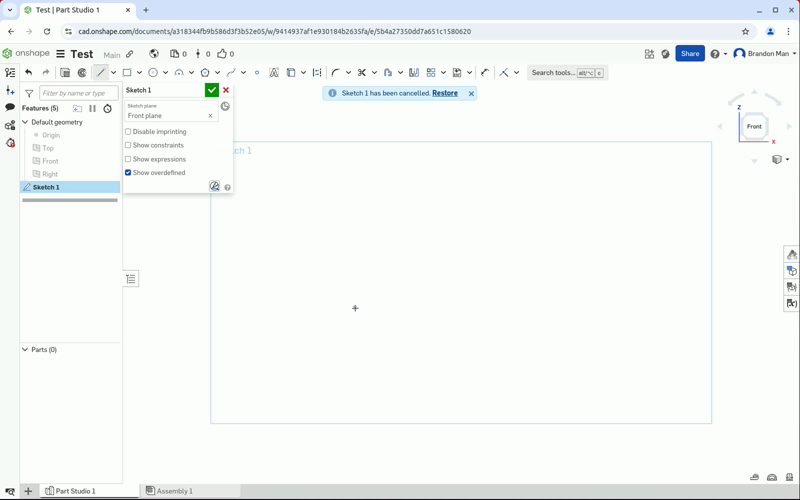
key_down(shift)
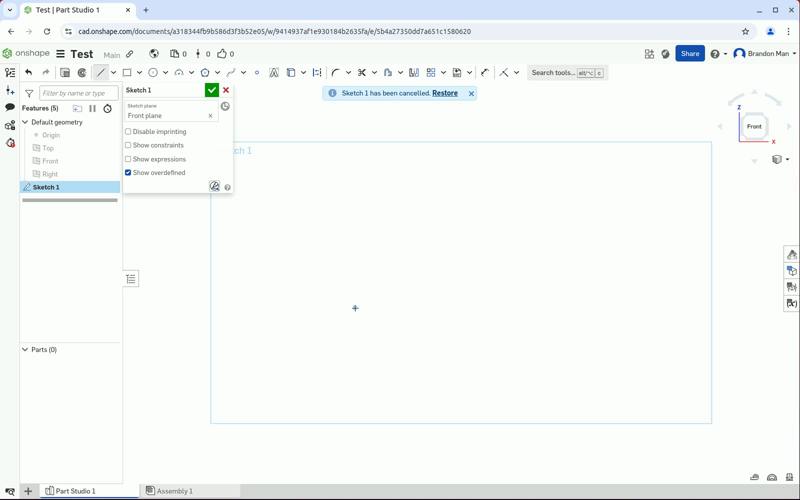
mouse_move(551, 307)
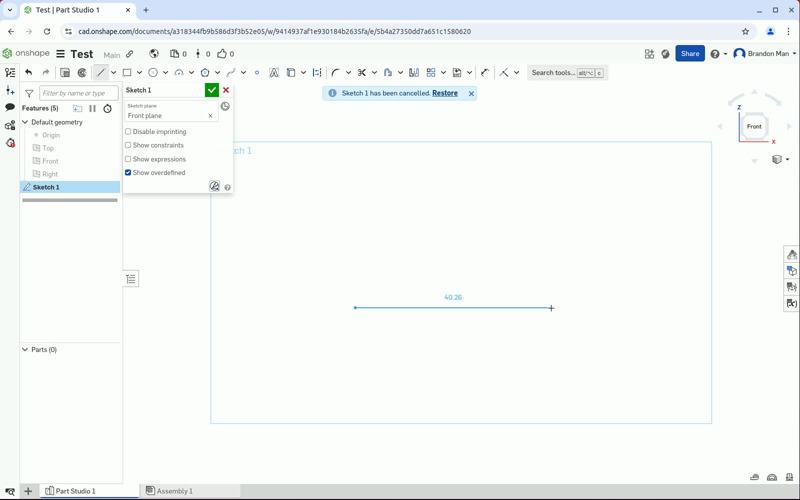
click(551, 307)
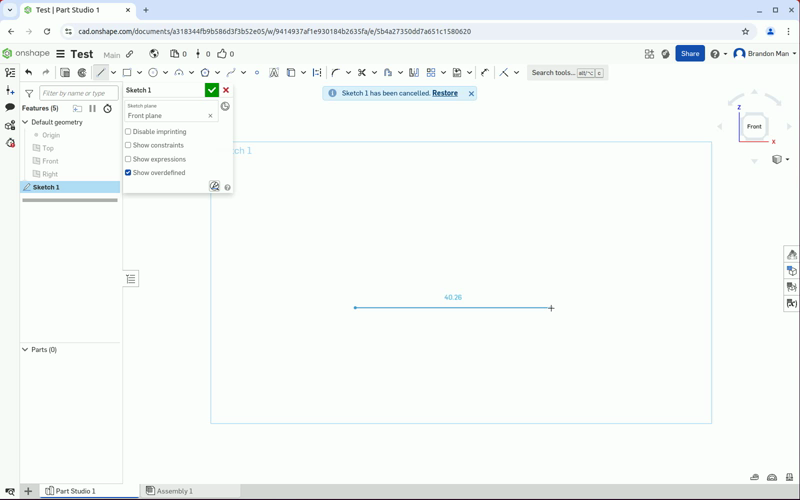
key_up(shift)
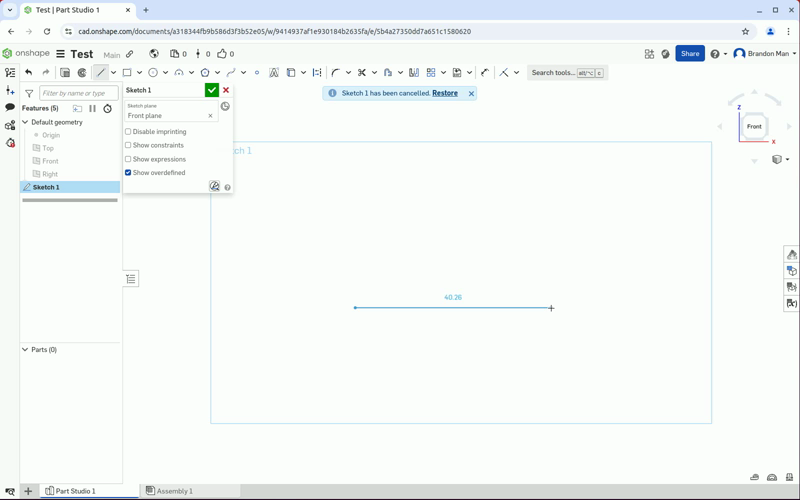
key_down(shift)
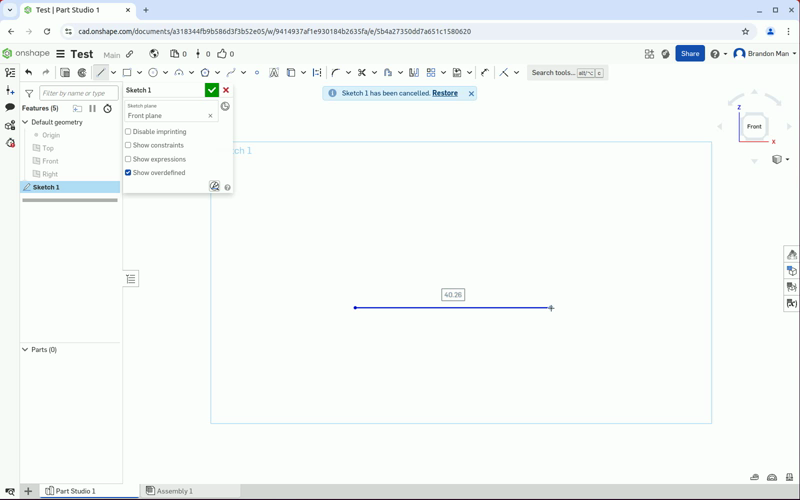
mouse_move(551, 196)
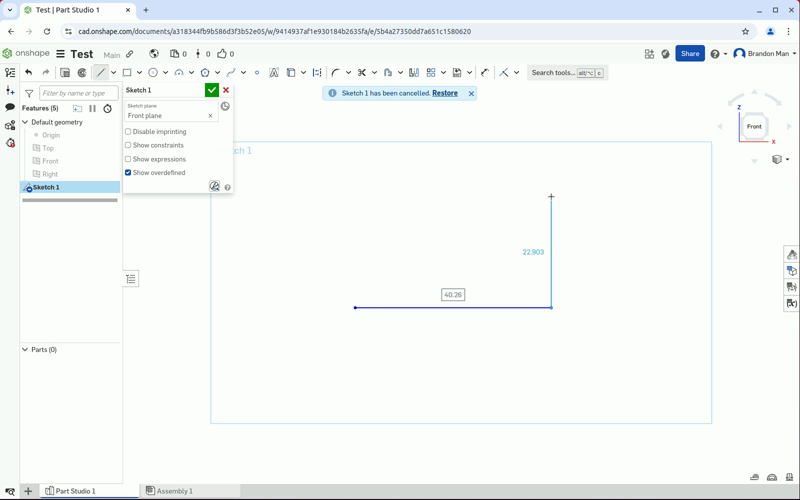
click(551, 196)
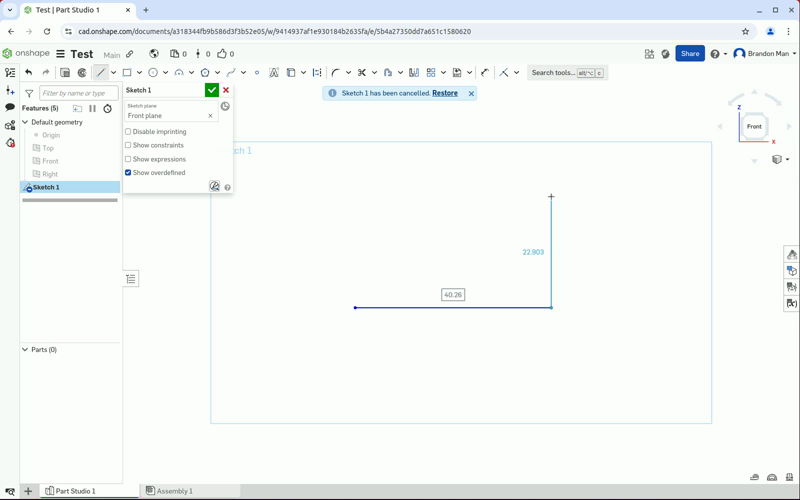
key_up(shift)
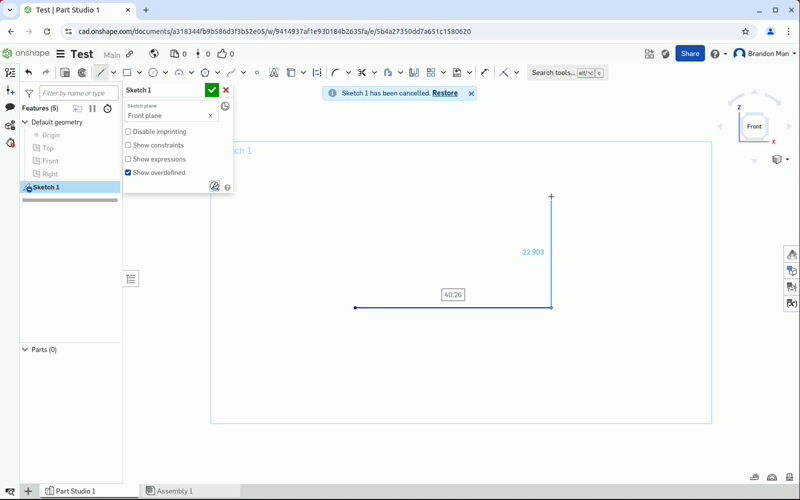
key_down(shift)
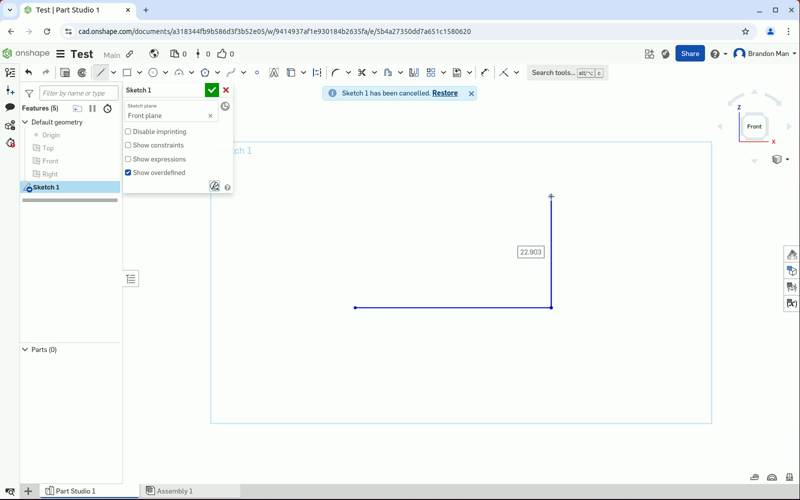
mouse_move(581, 196)
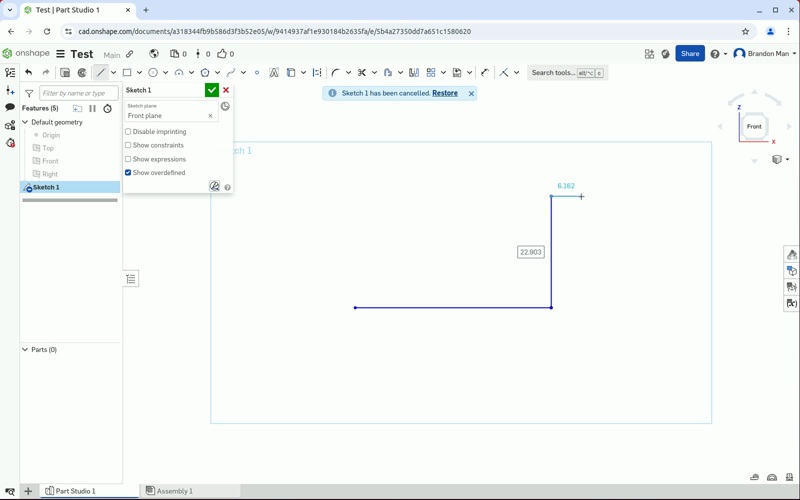
mouse_move(522, 196)
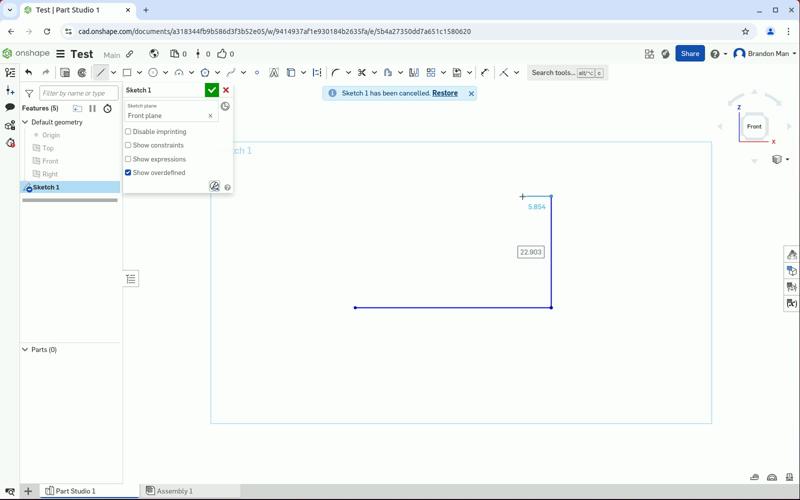
click(522, 196)
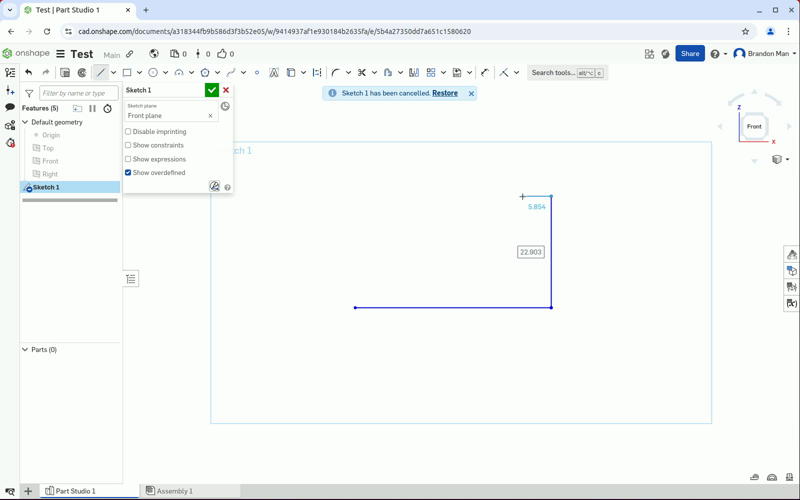
key_up(shift)
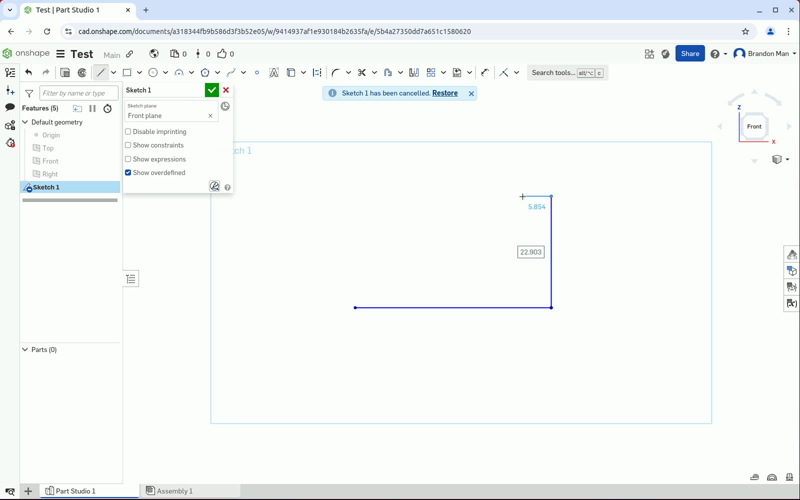
key_down(shift)
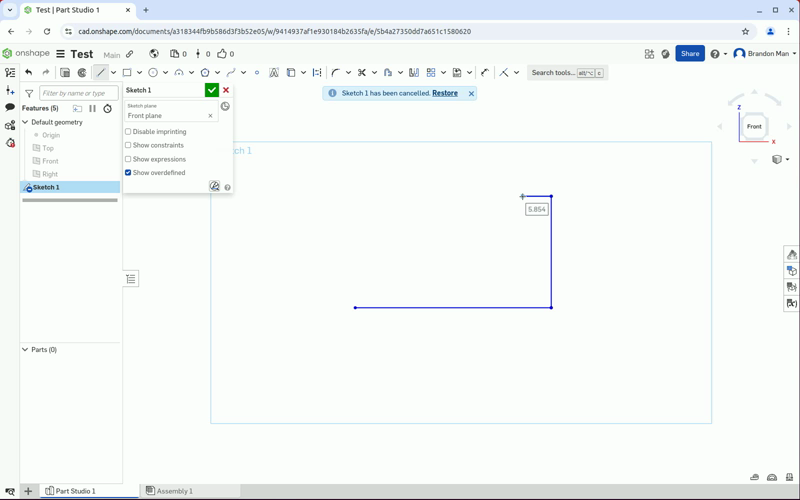
mouse_move(522, 278)
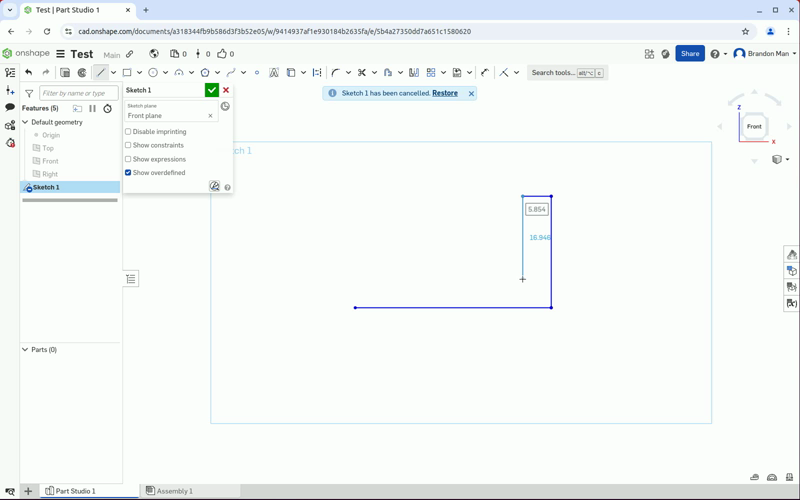
click(522, 278)
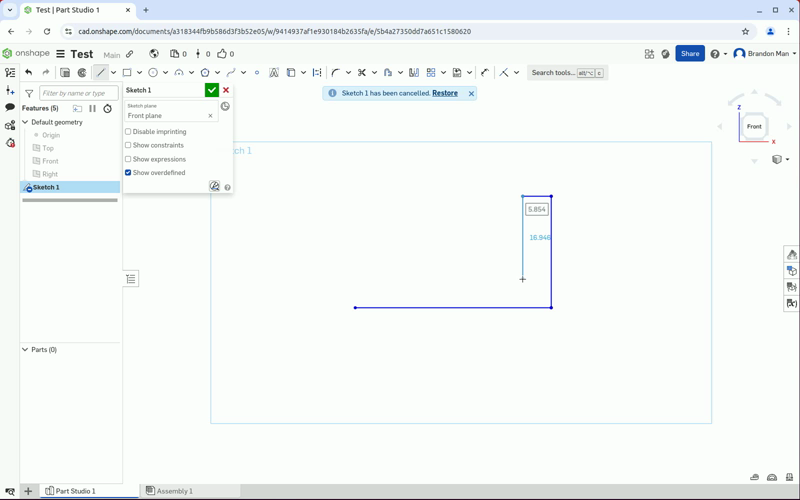
key_up(shift)
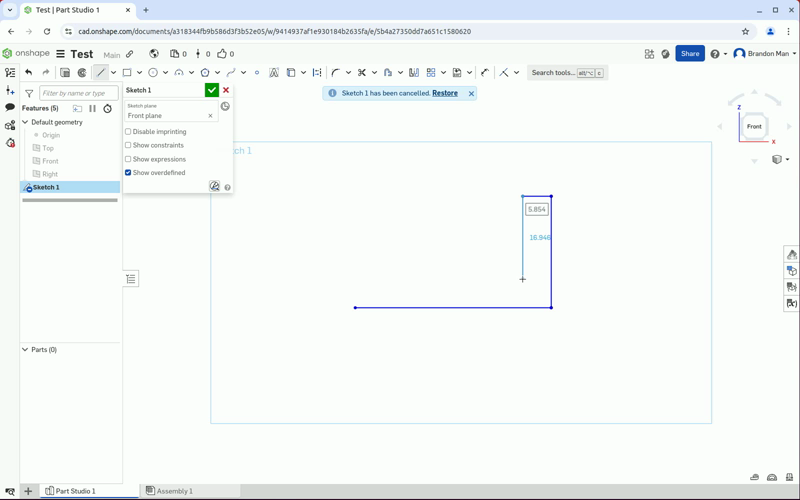
key_down(shift)
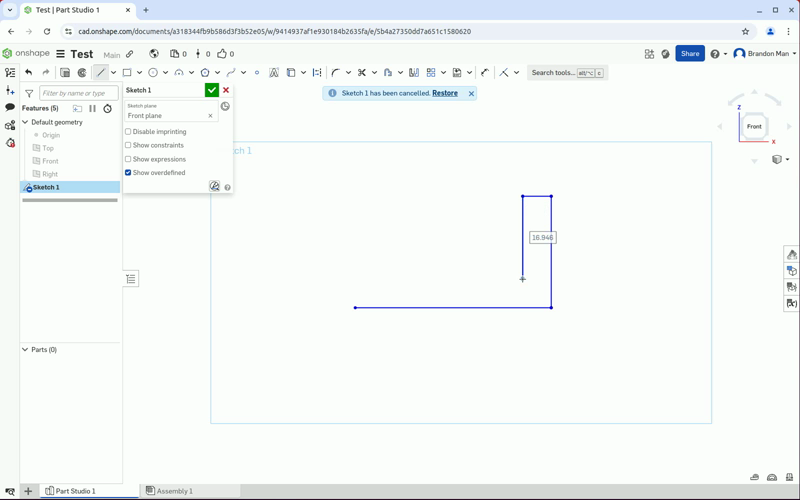
mouse_move(384, 278)
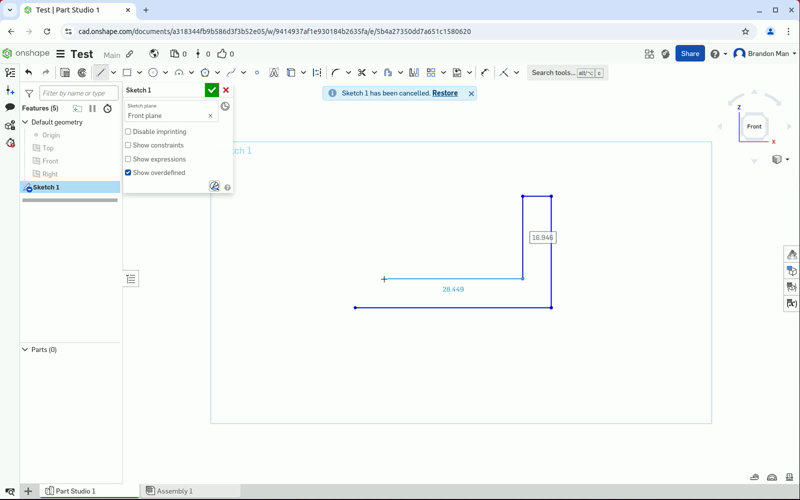
click(384, 278)
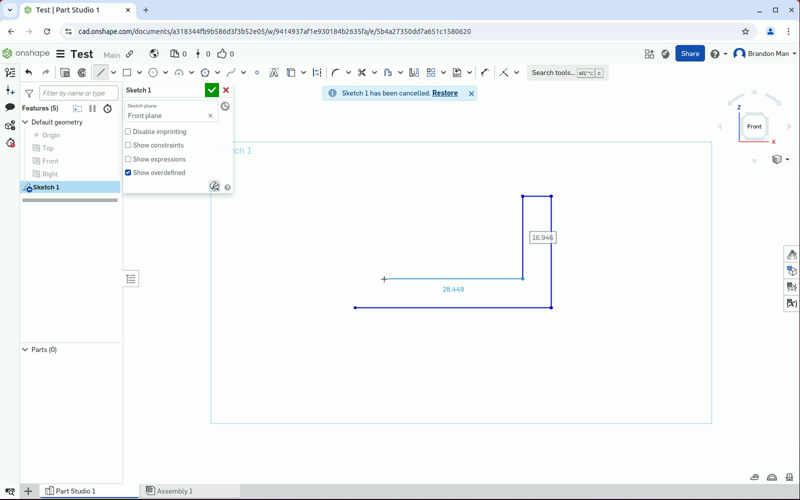
key_up(shift)
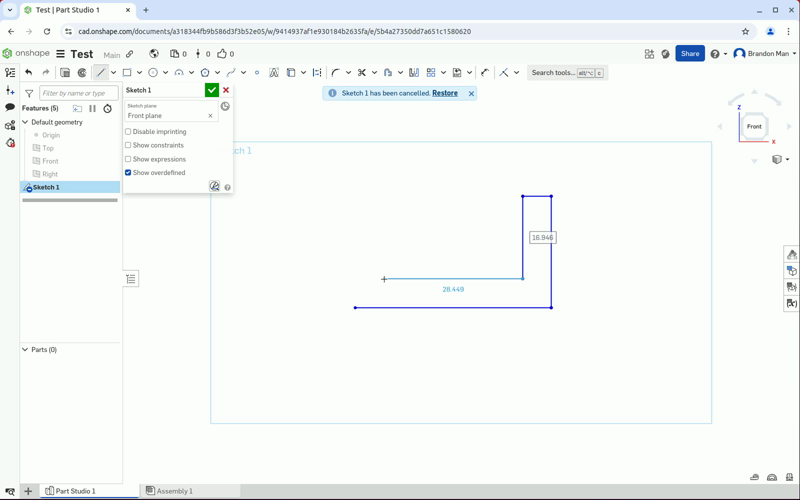
key_down(shift)
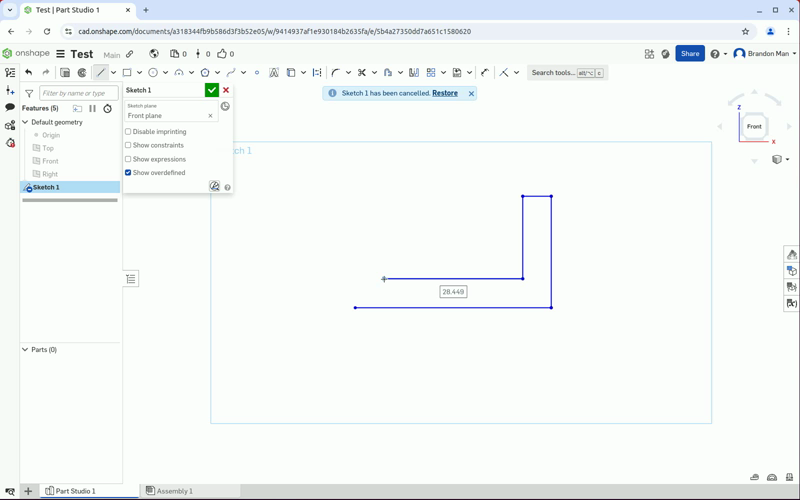
mouse_move(384, 196)
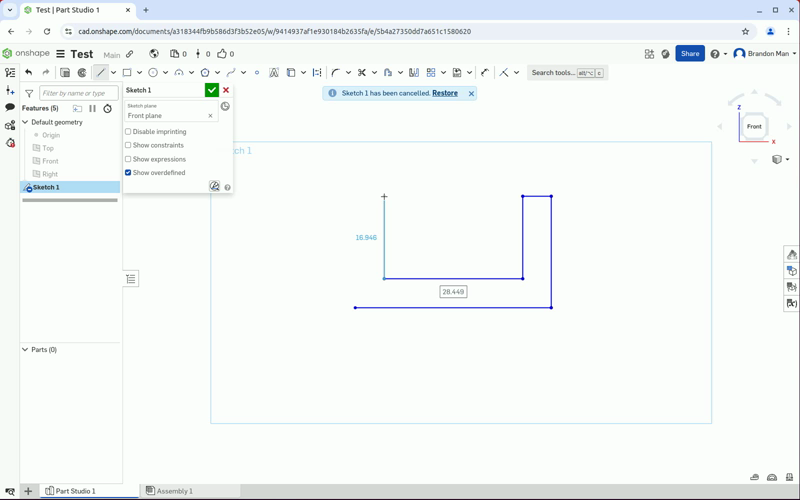
click(384, 196)
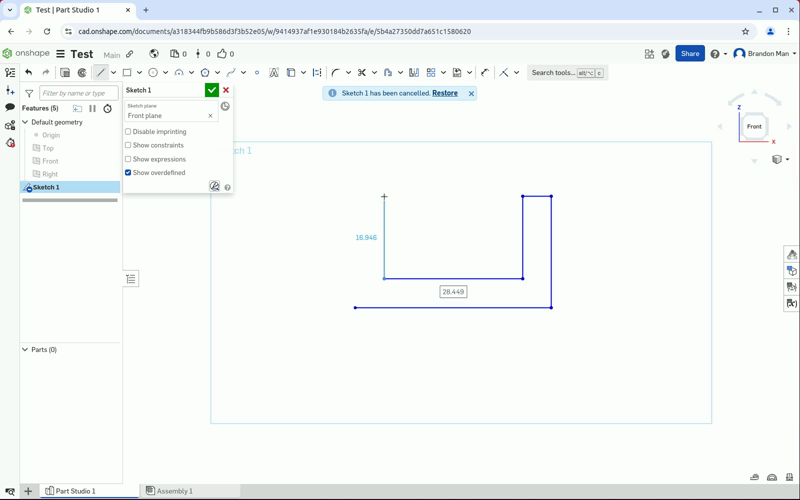
key_up(shift)
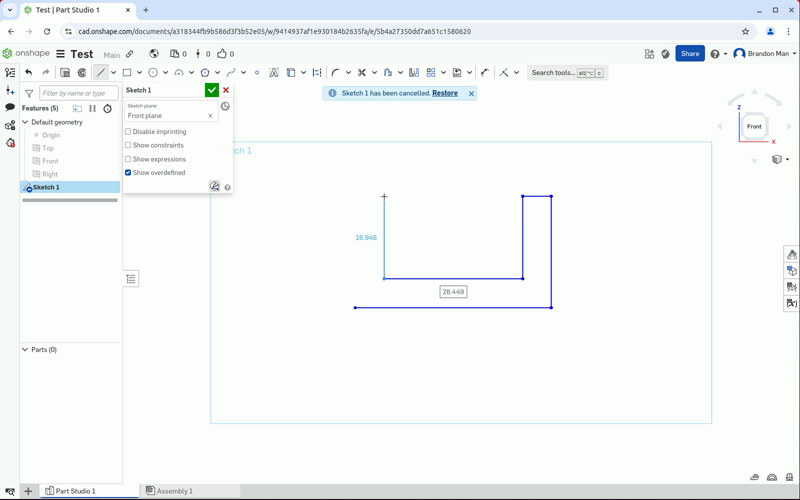
key_down(shift)
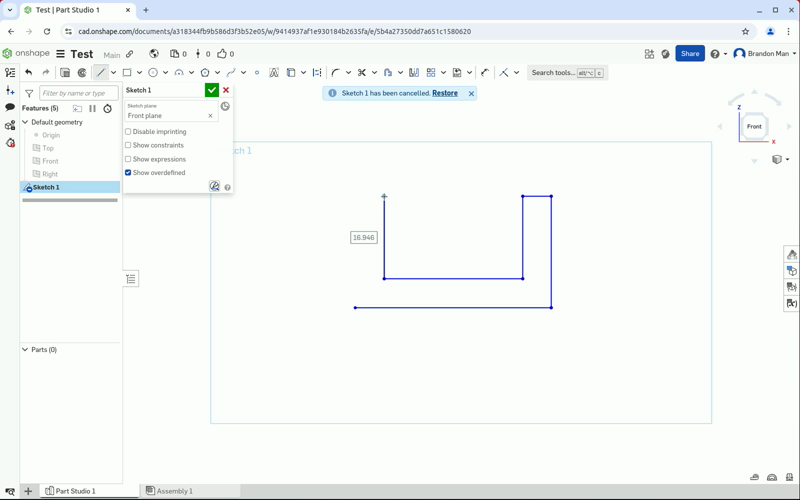
mouse_move(414, 196)
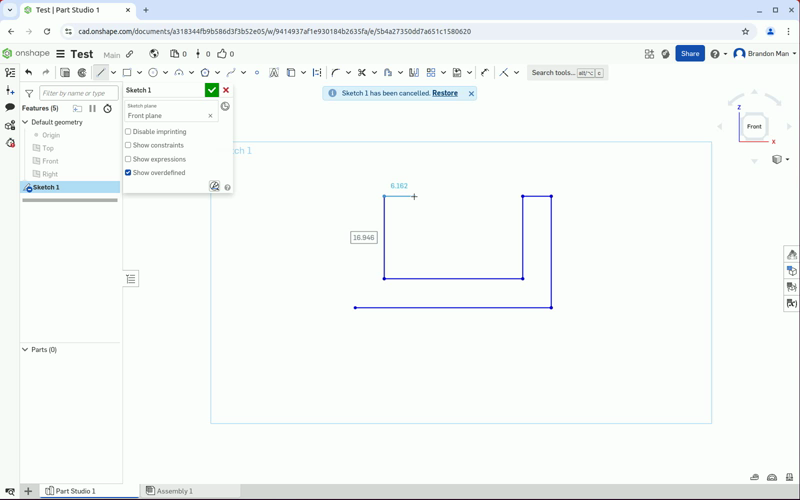
mouse_move(355, 196)
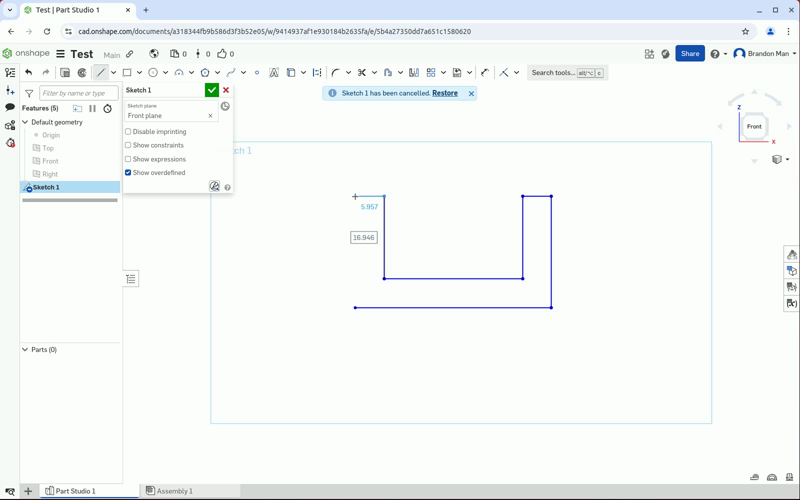
click(355, 196)
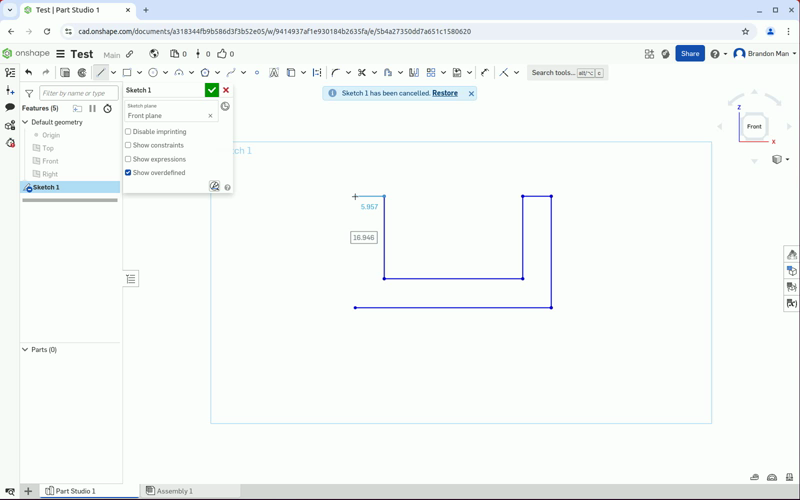
key_up(shift)
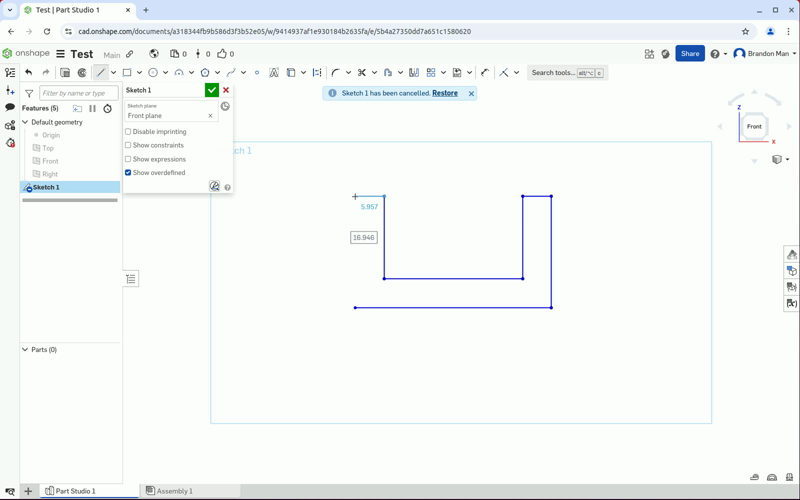
key_down(shift)
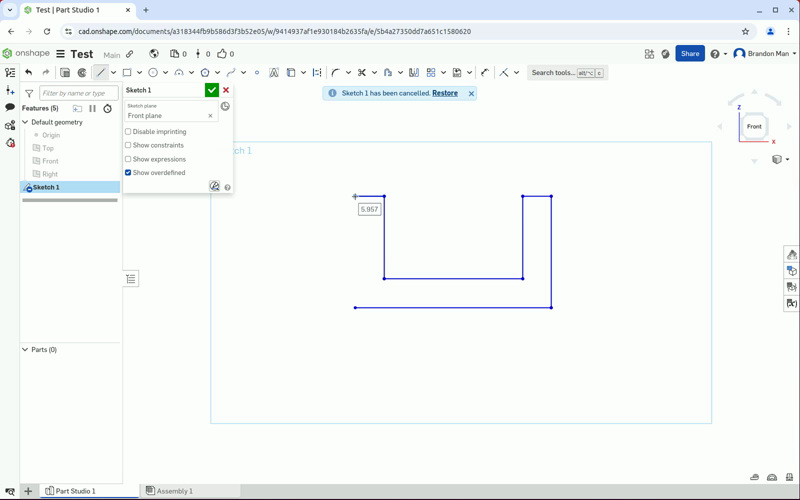
mouse_move(355, 307)
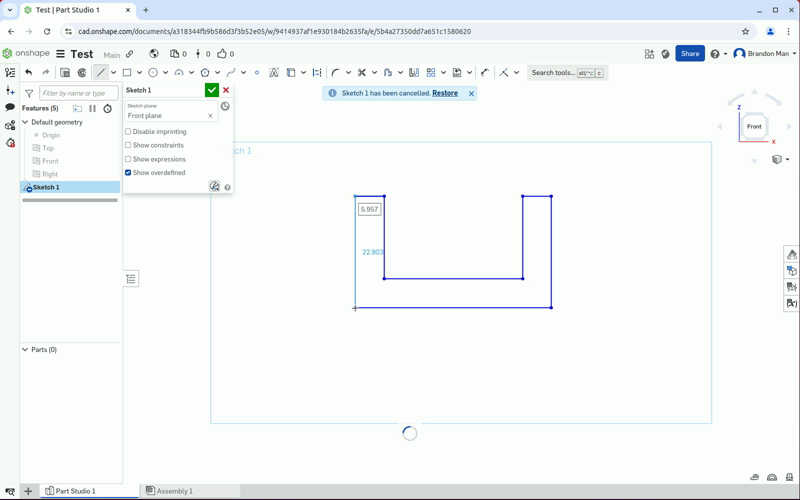
key_up(shift)
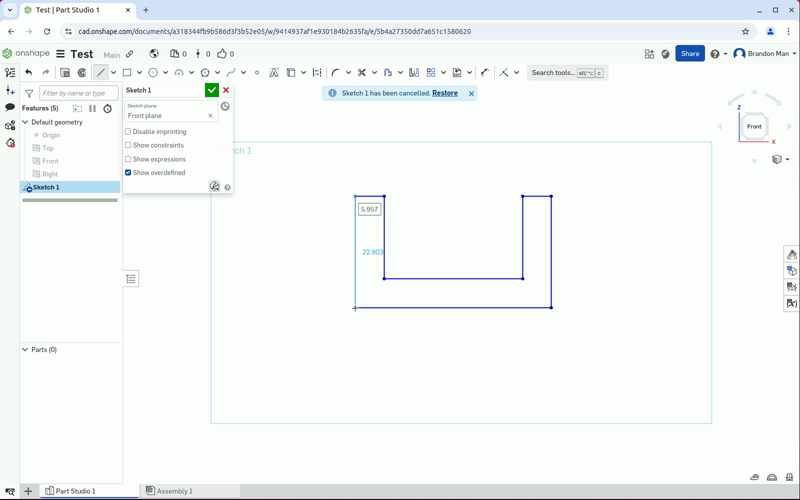
click(355, 307)
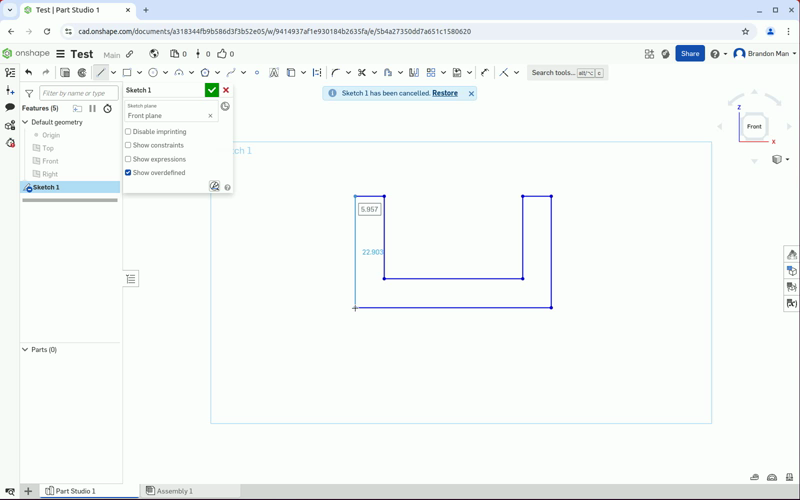
key(esc)
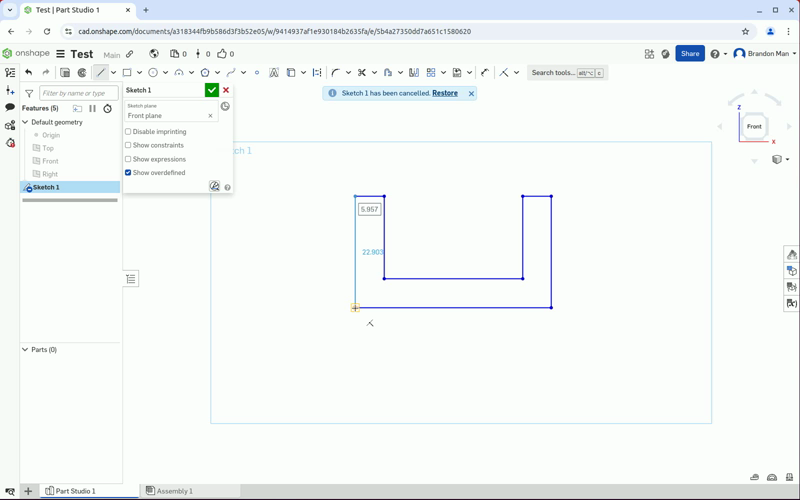
mouse_move(544, 227)
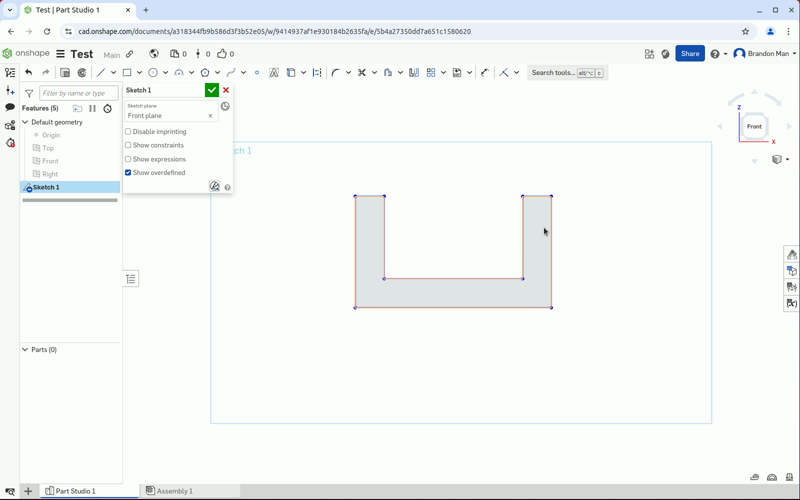
click(544, 227)
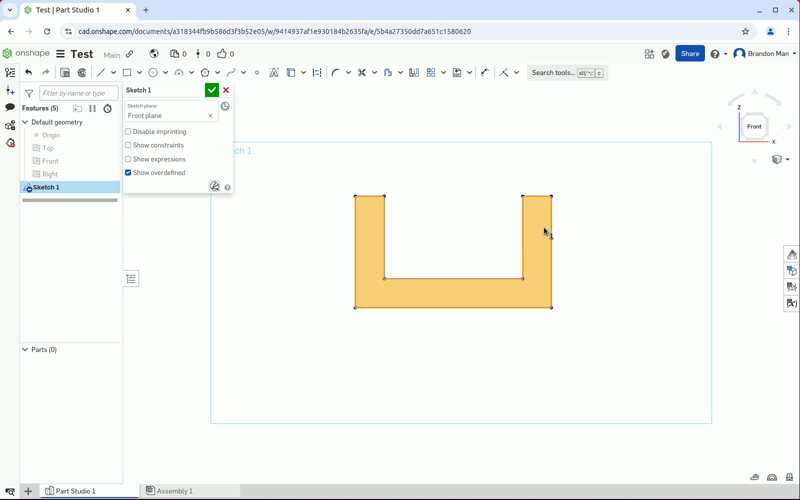
mouse_move(73, 352)
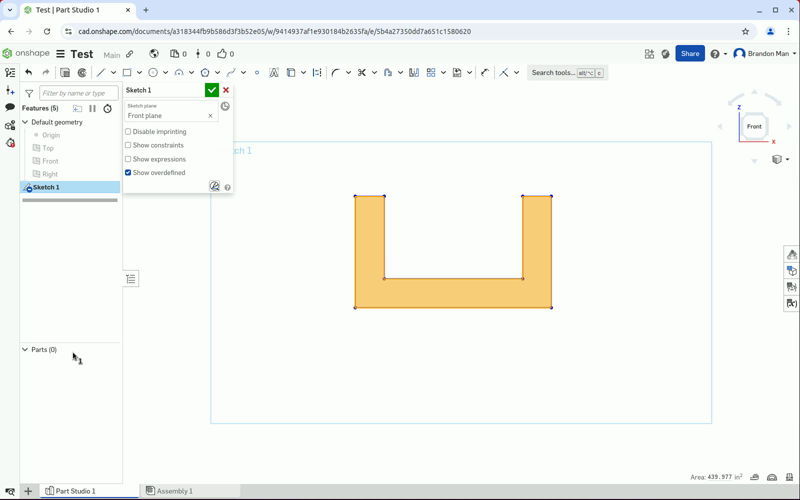
key(shift+y)
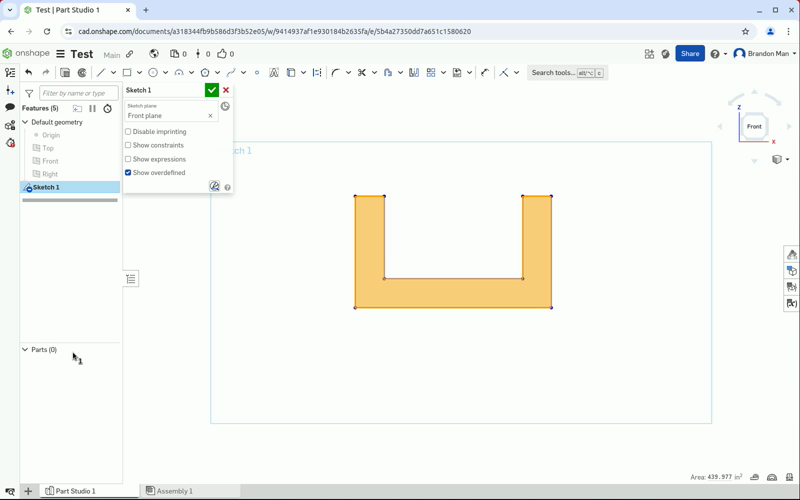
key(shift+e)
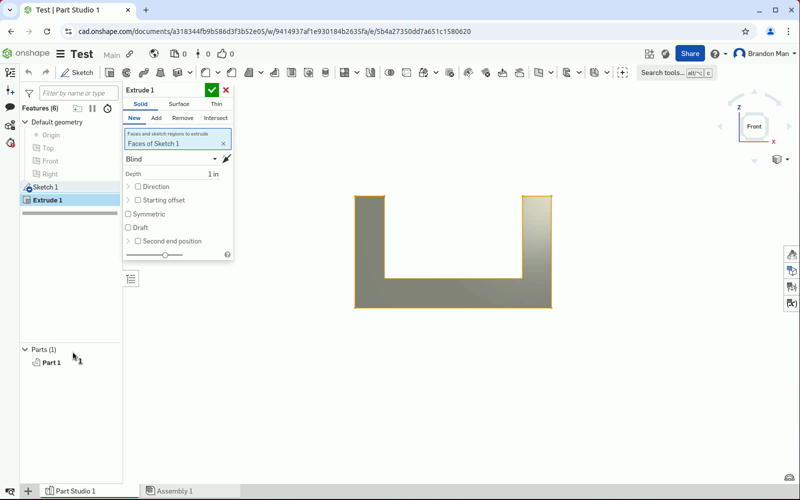
mouse_move(143, 106)
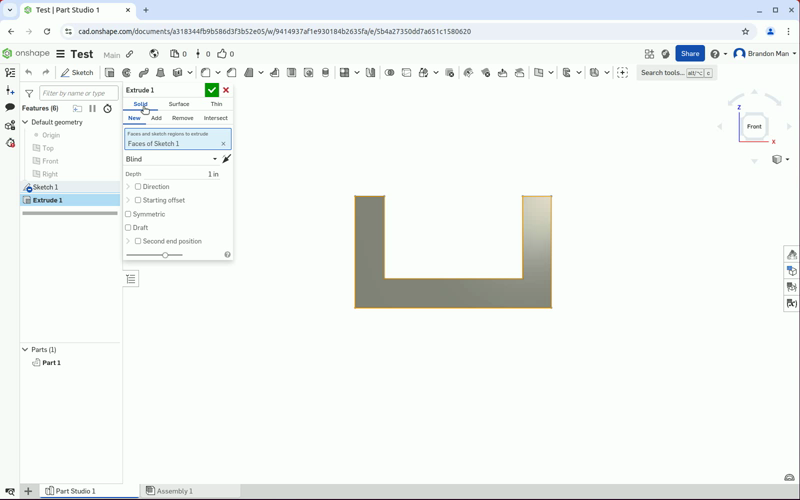
click(143, 106)
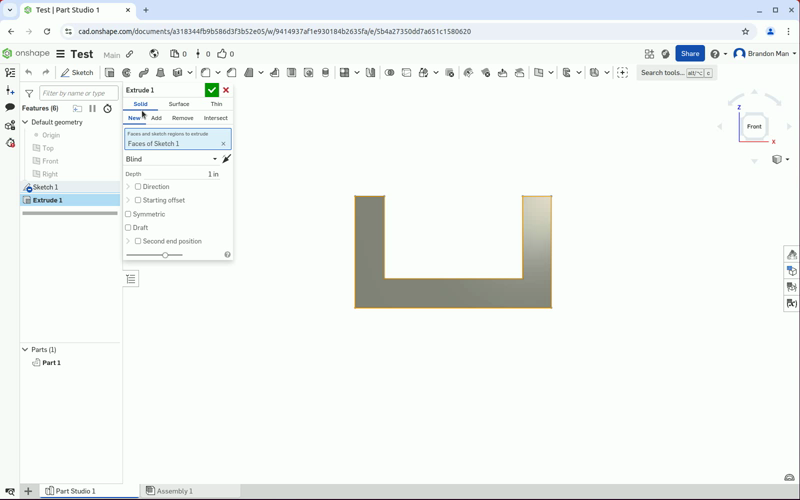
mouse_move(137, 120)
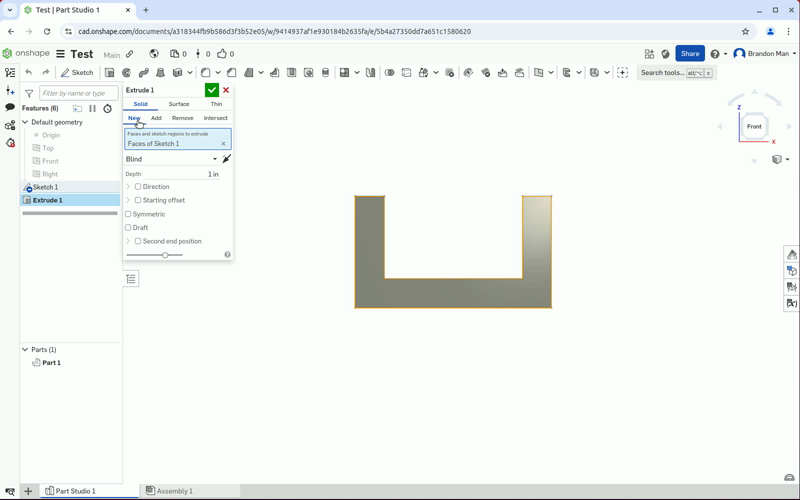
click(137, 120)
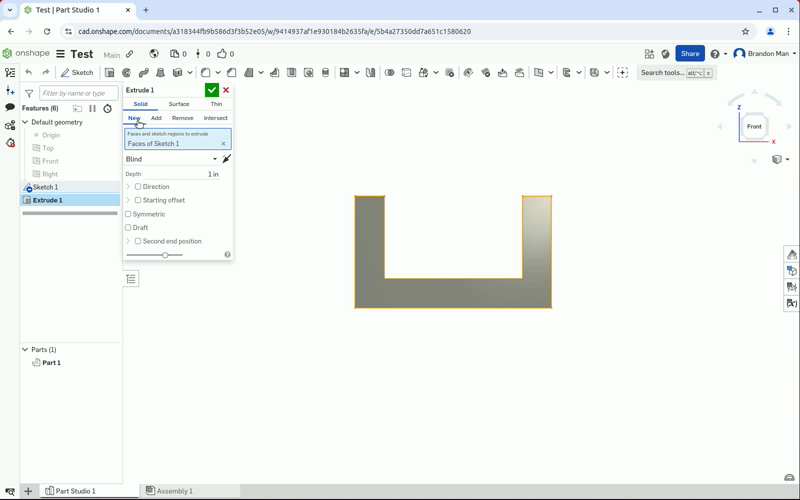
key(tab, 4)
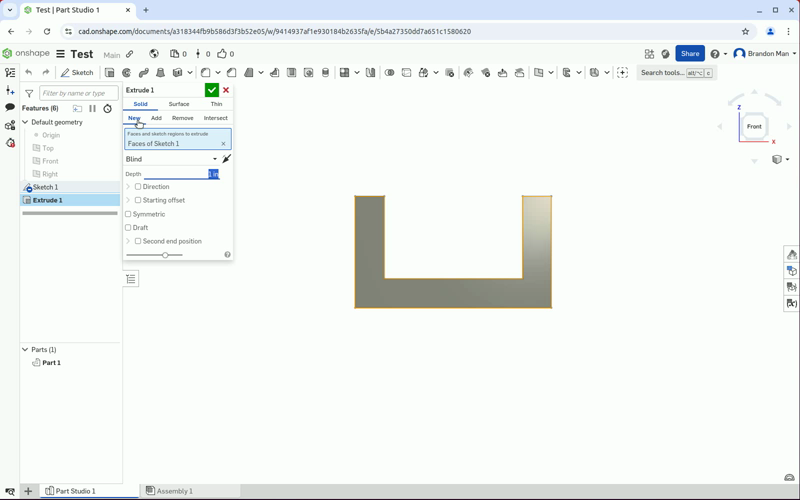
text(23.108)
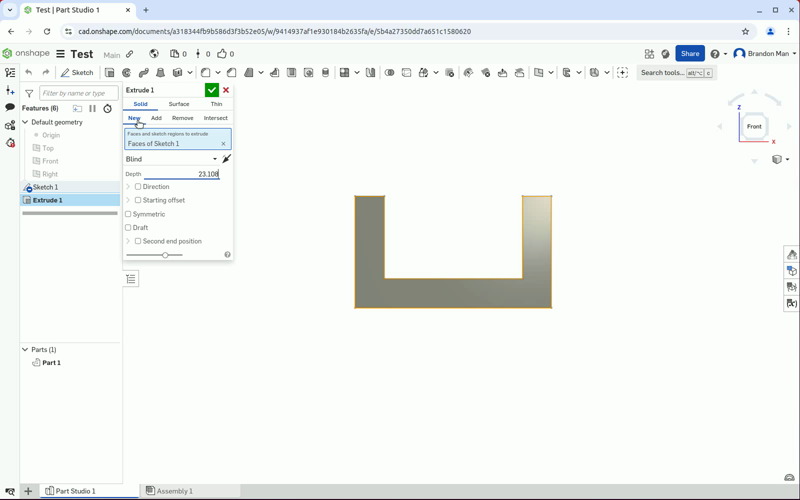
key(enter)
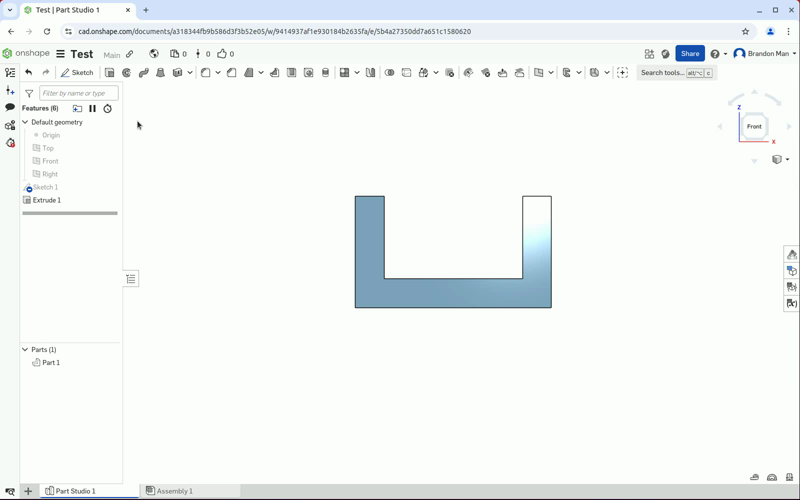
key(shift+h)
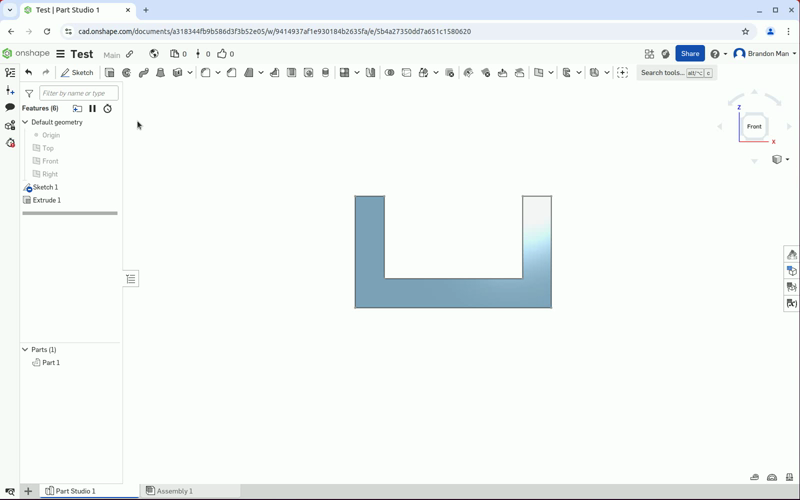
key(shift+h)
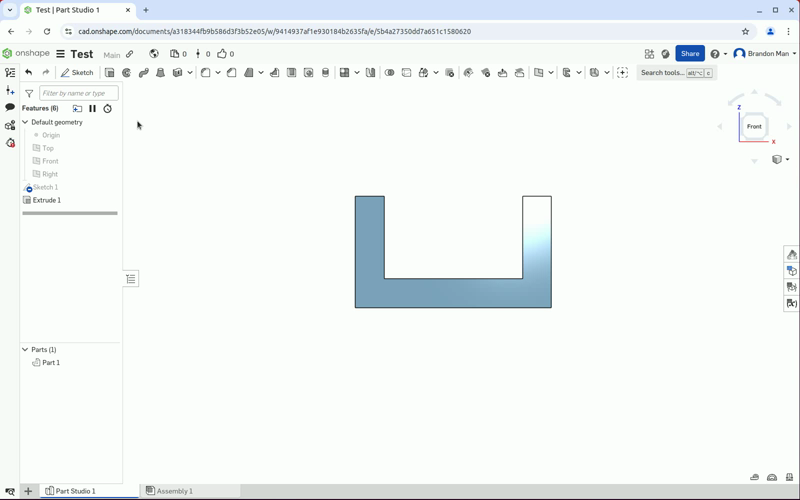
mouse_move(73, 189)
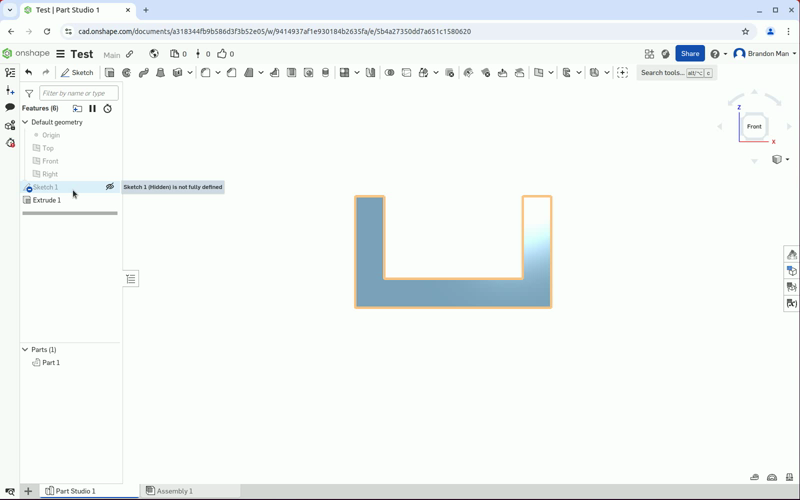
click(73, 189)
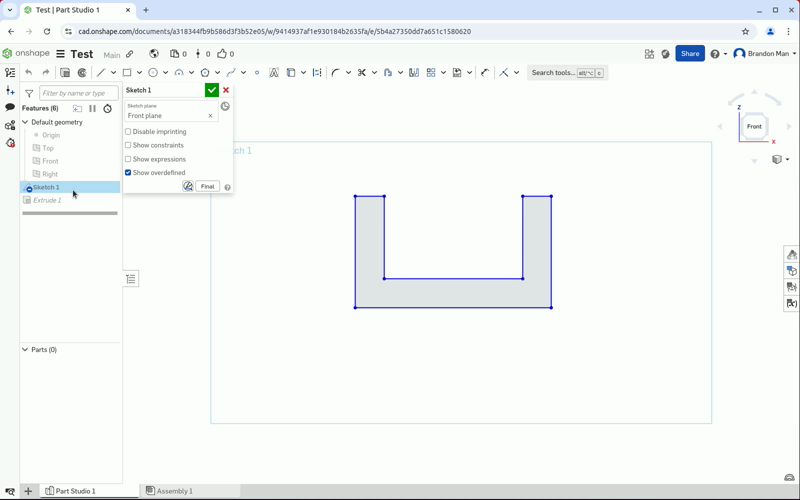
mouse_move(229, 92)
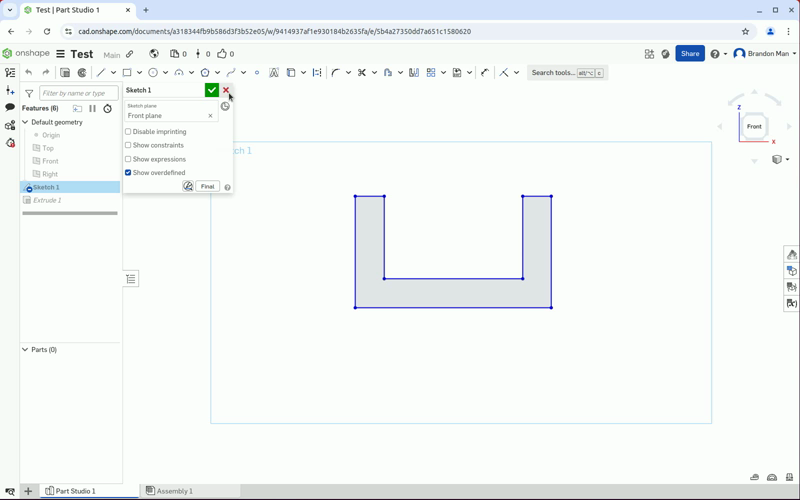
click(229, 92)
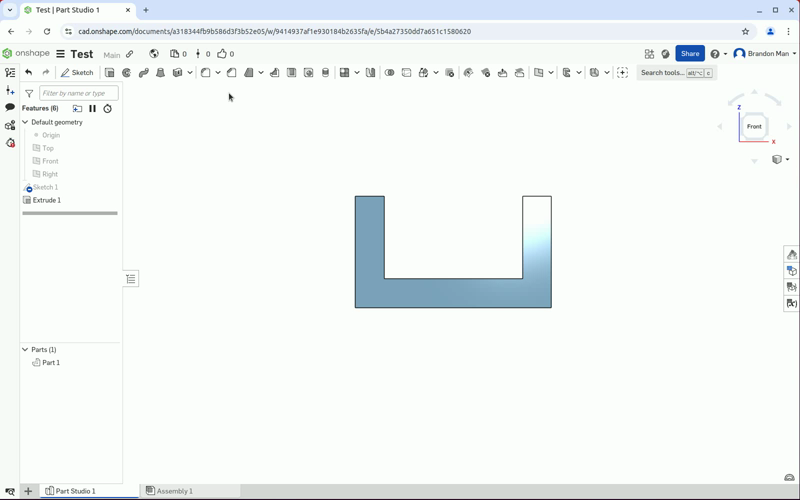
mouse_move(73, 352)
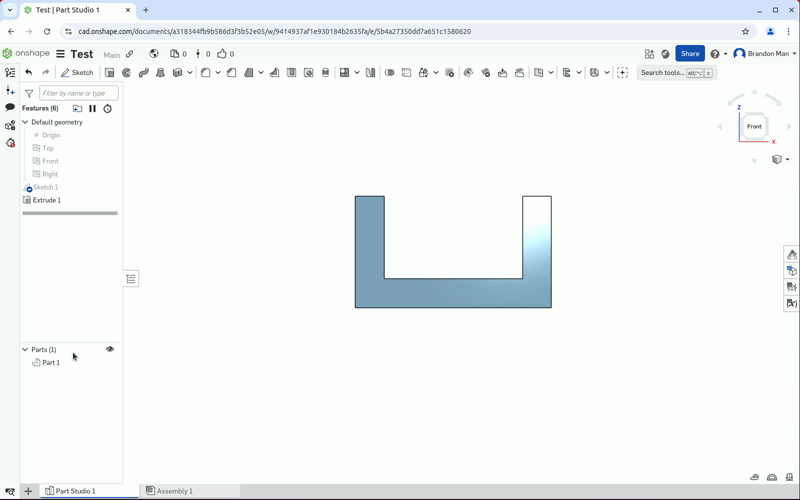
key(y)
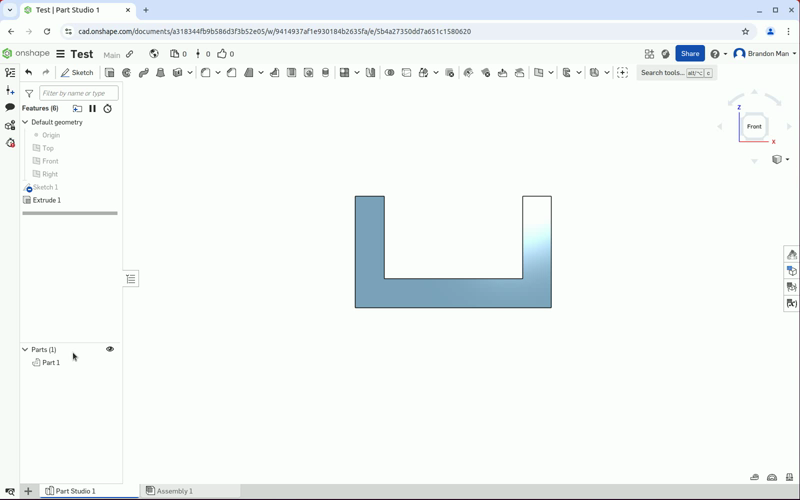
key(shift+p)
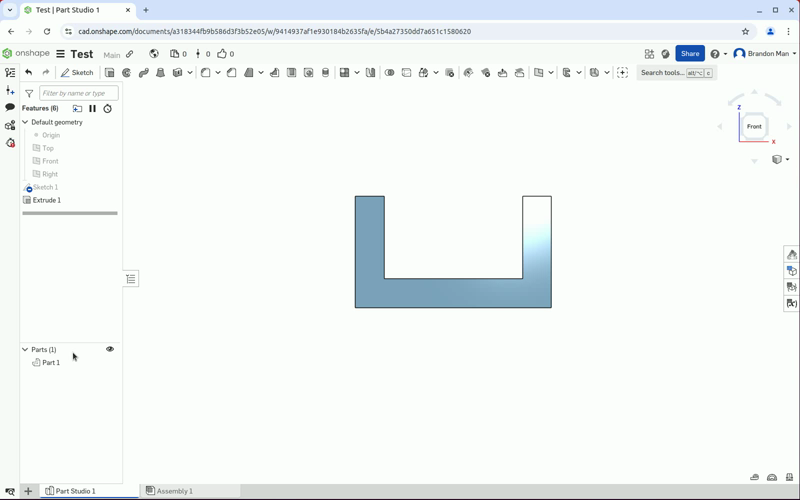
key(space)
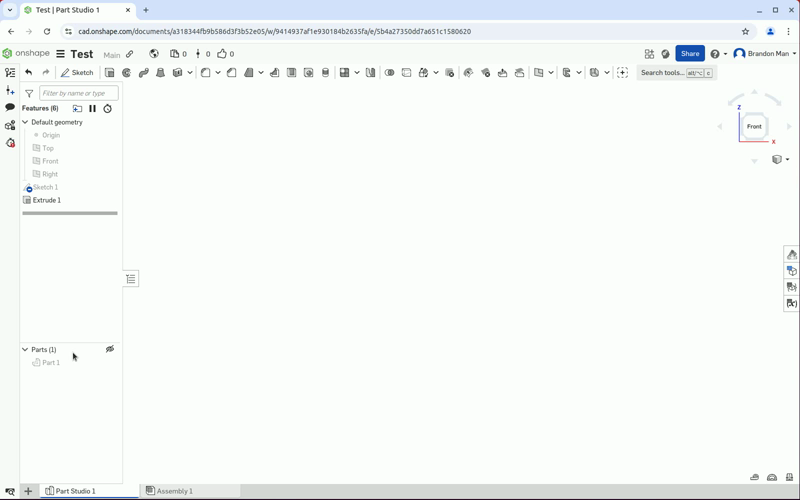
key_down(shift)
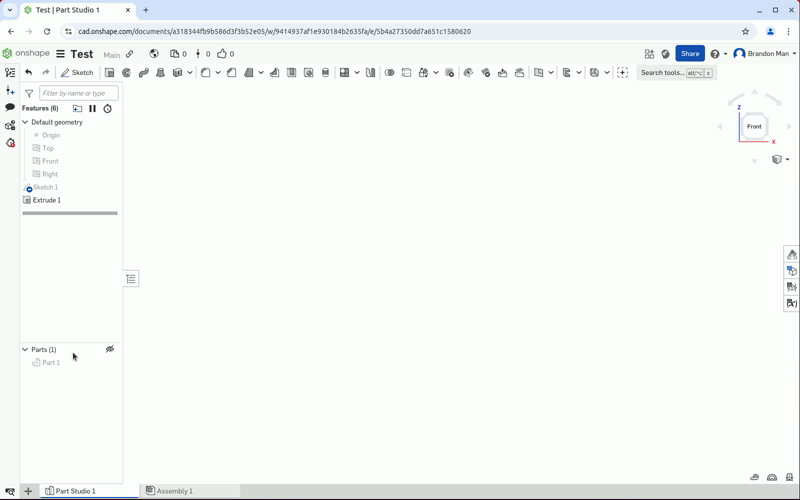
key(left)
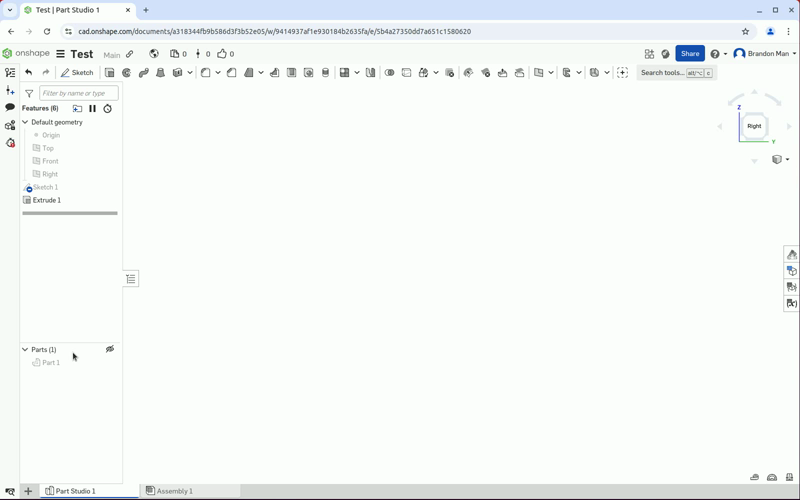
key_up(shift)
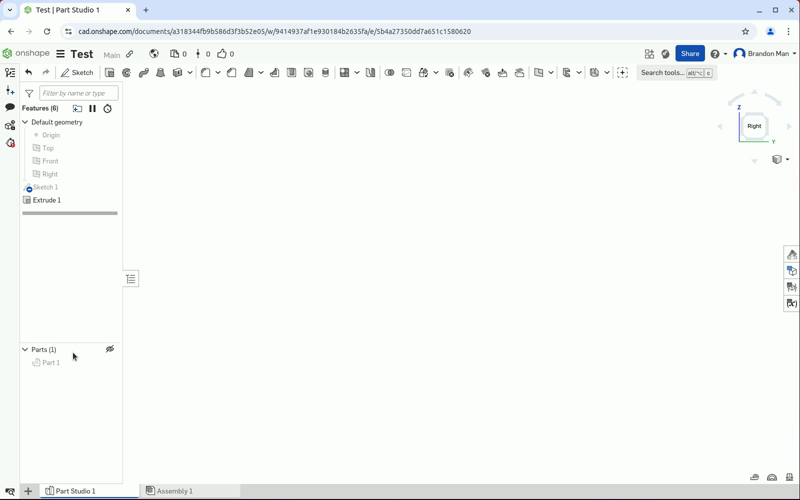
mouse_move(73, 352)
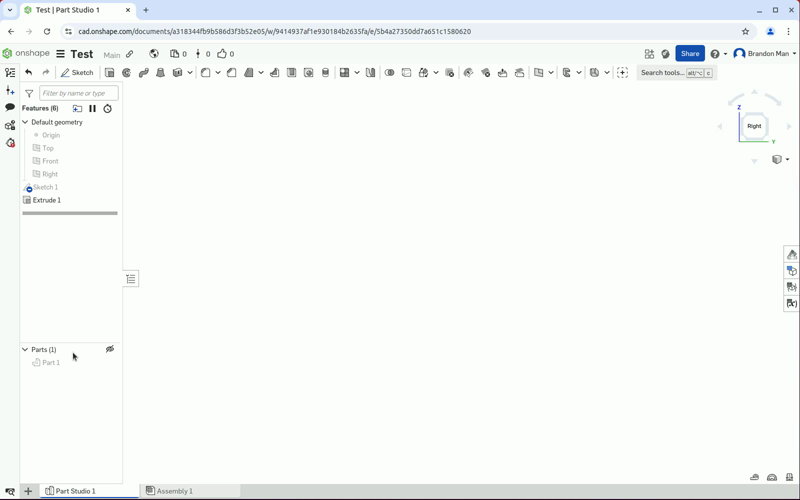
key(shift+y)
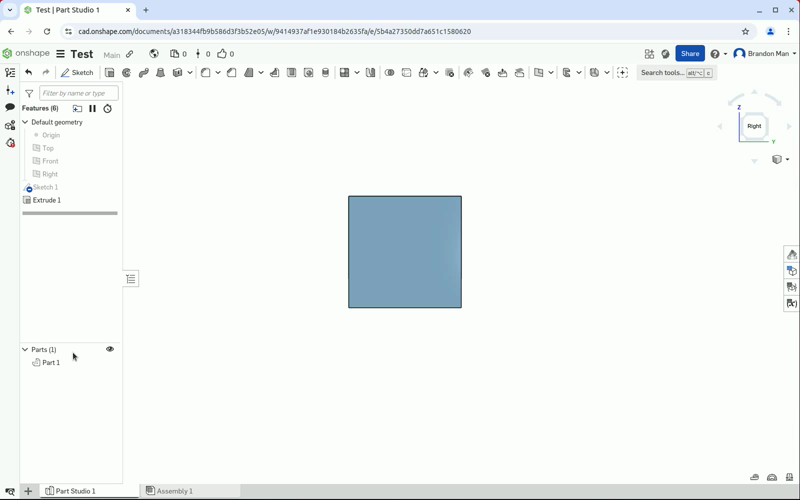
mouse_move(541, 75)
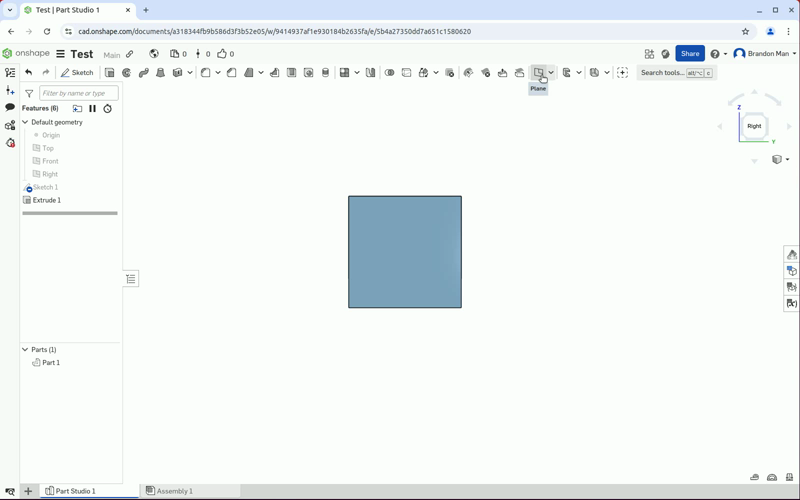
click(541, 75)
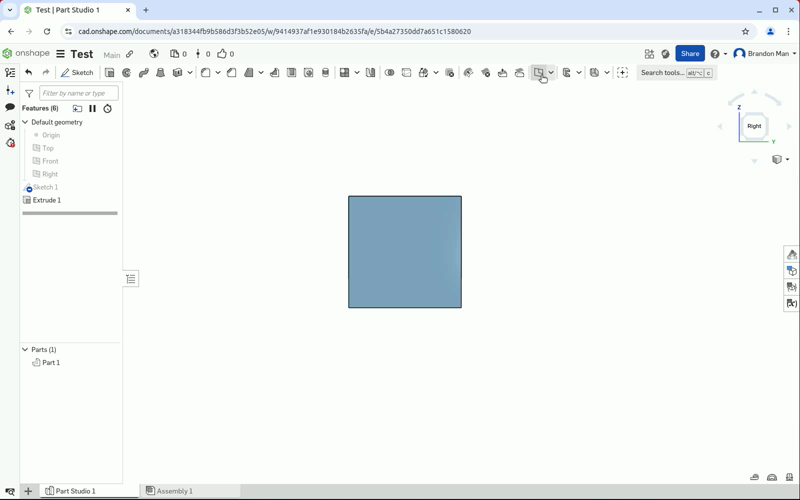
mouse_move(73, 176)
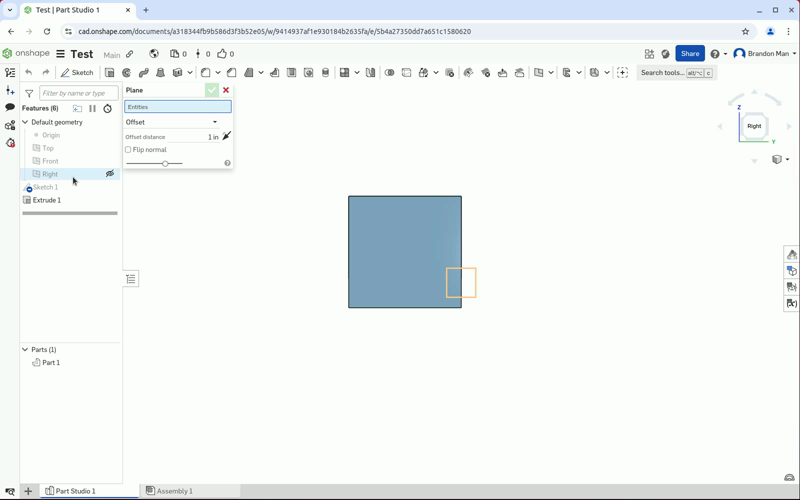
click(73, 176)
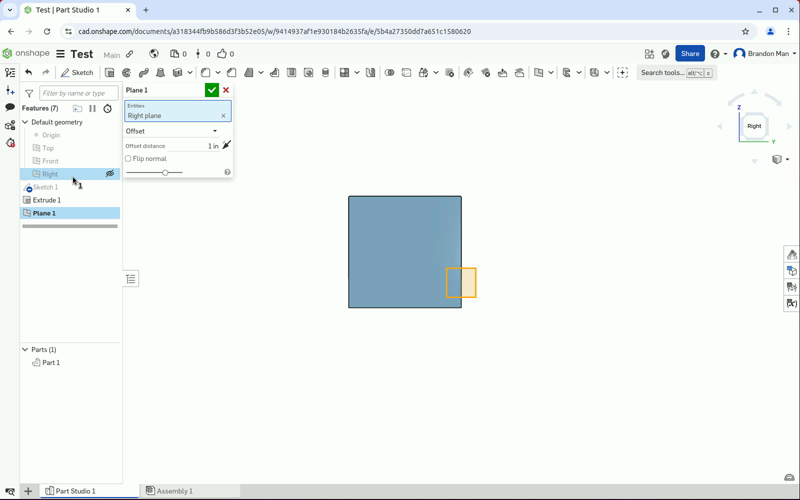
key(tab, 2)
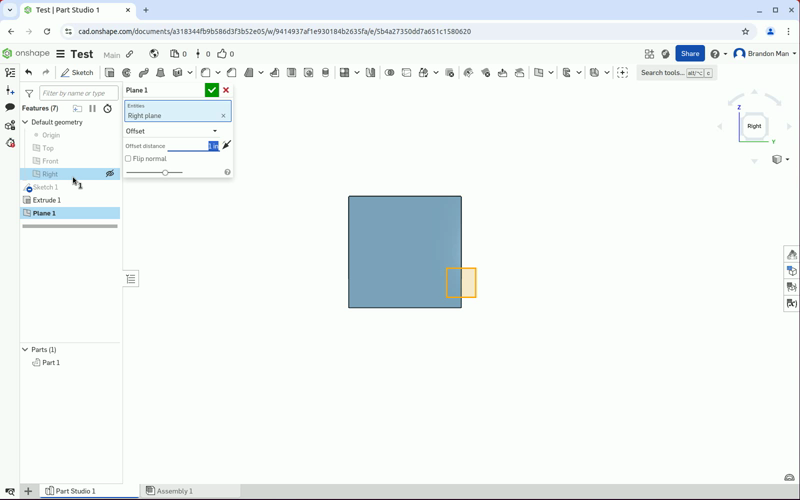
text(18.764)
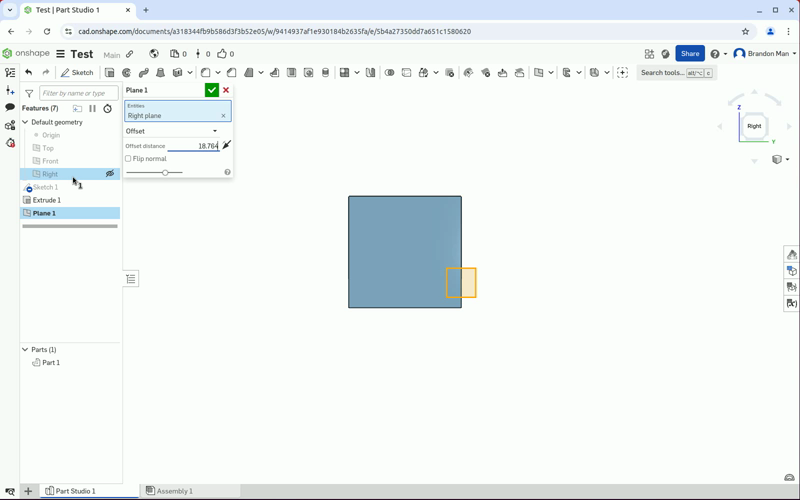
key(enter, 2)
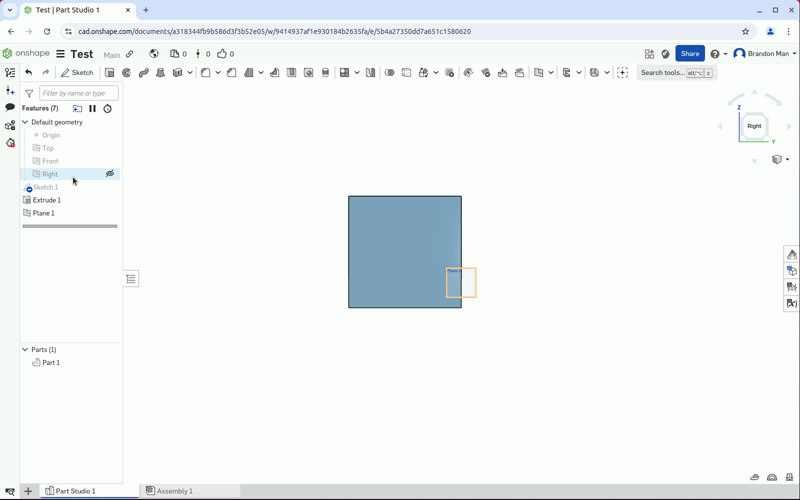
key(shift+s)
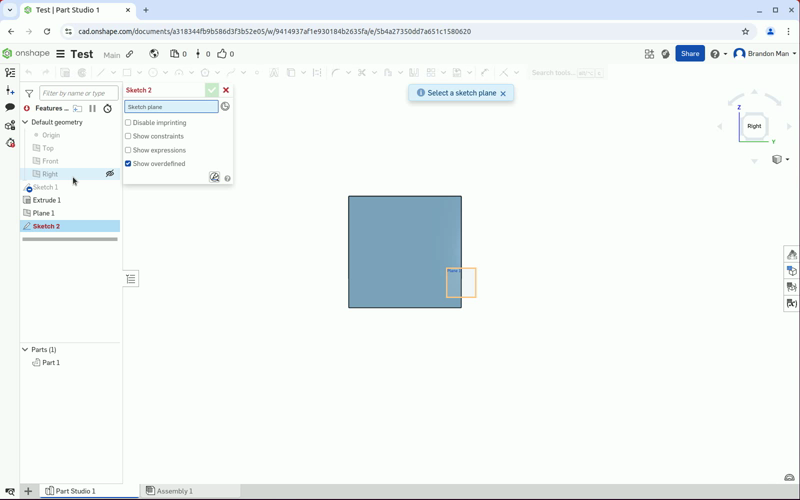
mouse_move(73, 215)
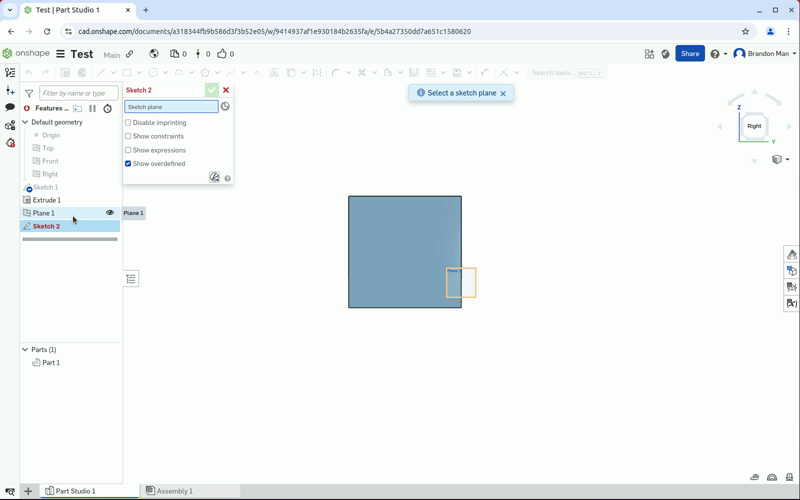
click(73, 215)
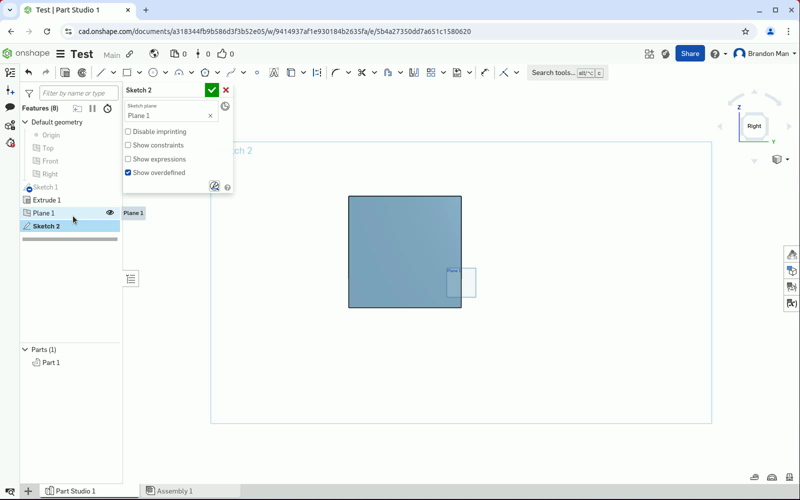
mouse_move(73, 352)
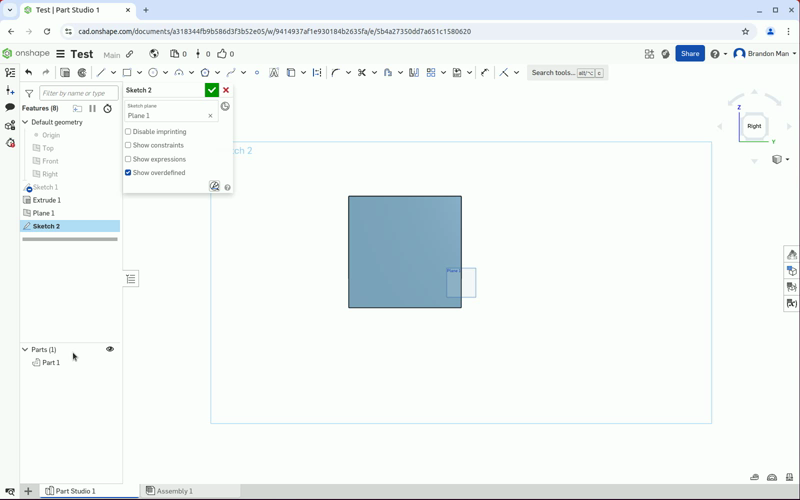
key(y)
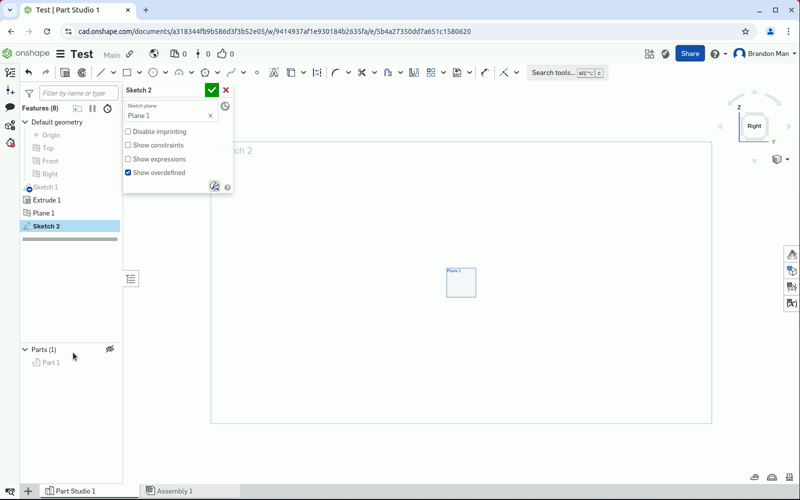
key(l)
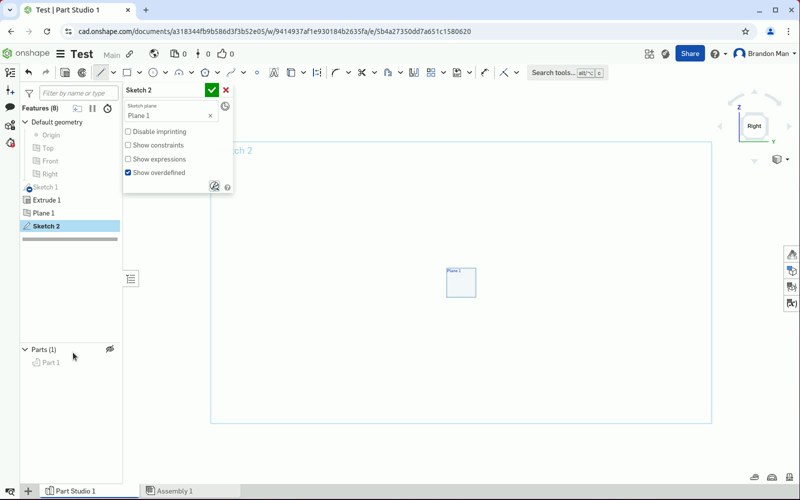
key_down(shift)
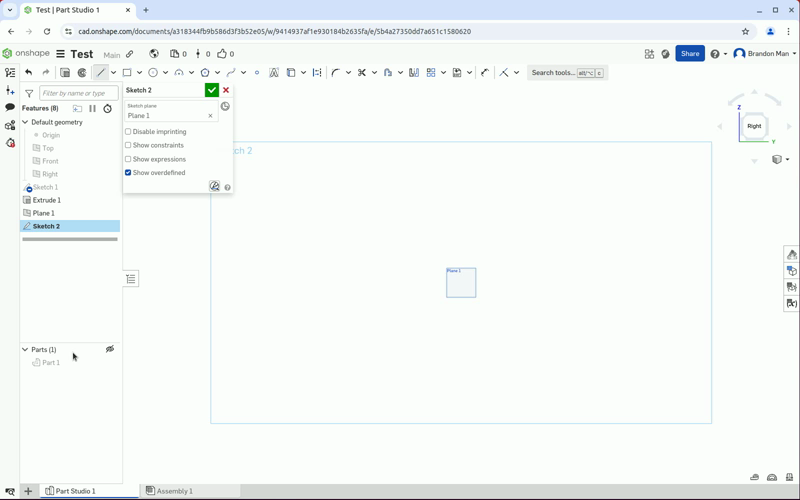
mouse_move(376, 265)
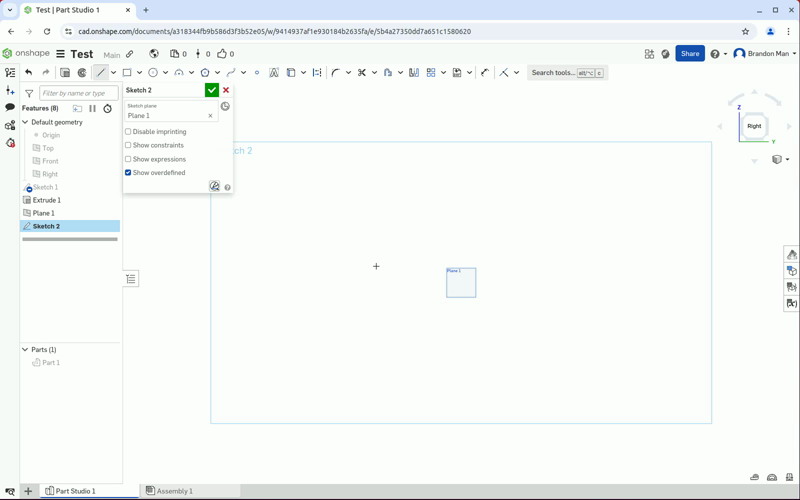
click(376, 265)
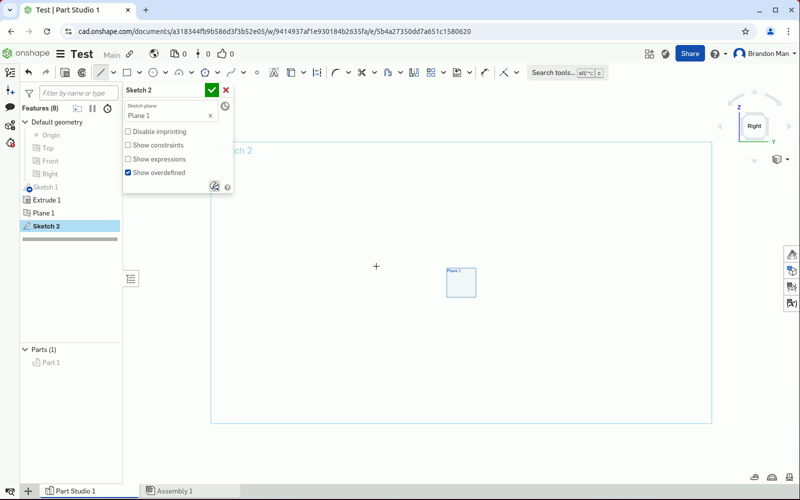
key_up(shift)
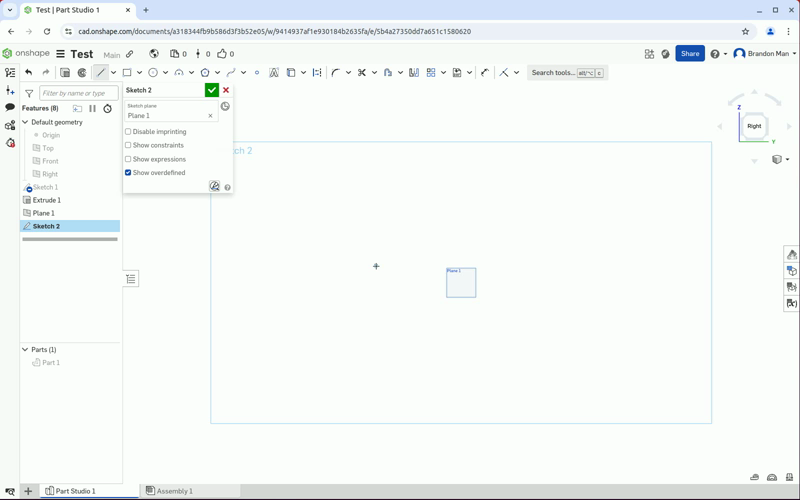
key_down(shift)
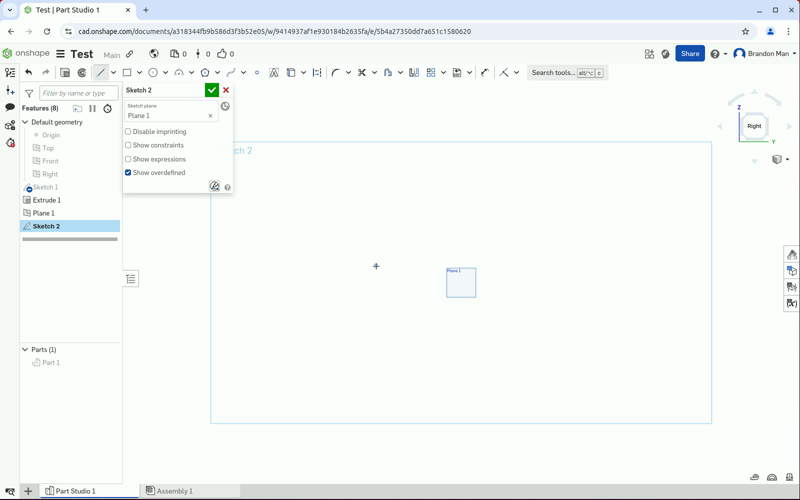
mouse_move(406, 265)
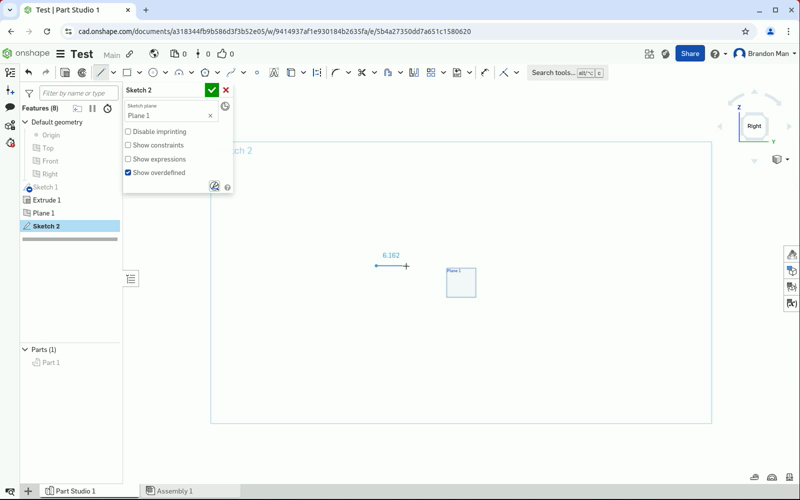
mouse_move(433, 265)
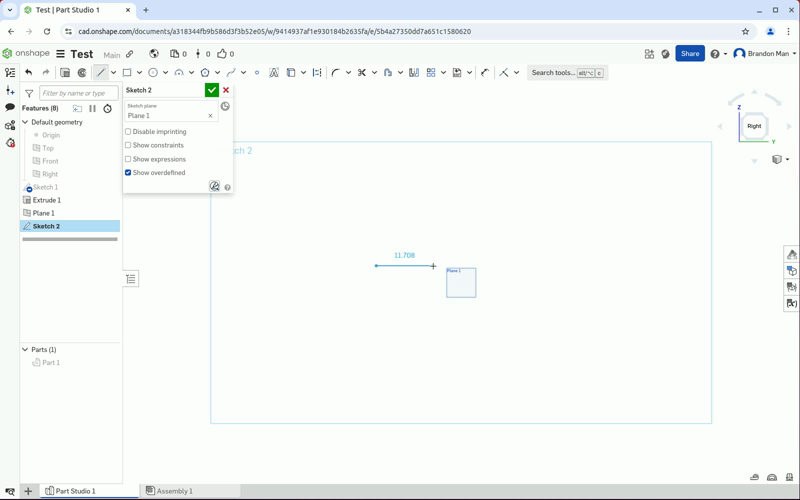
click(433, 265)
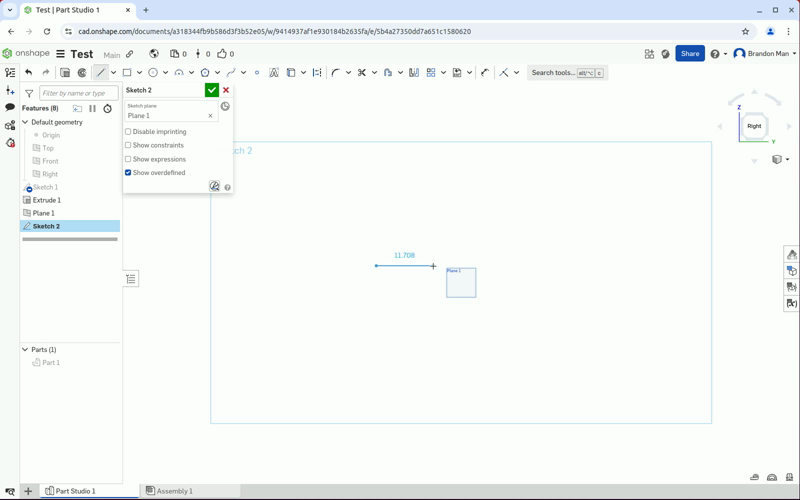
key_up(shift)
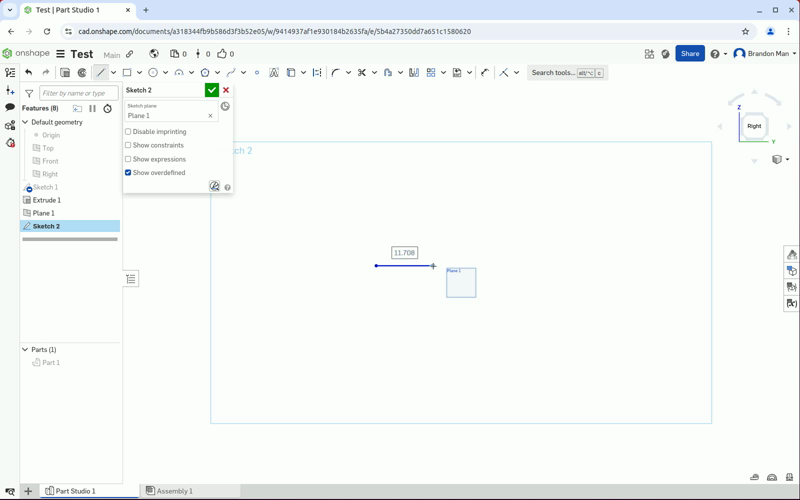
key_down(shift)
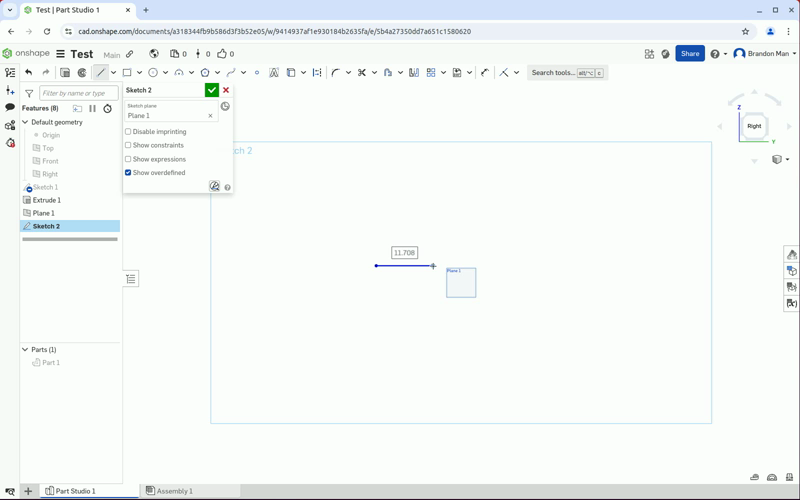
mouse_move(463, 265)
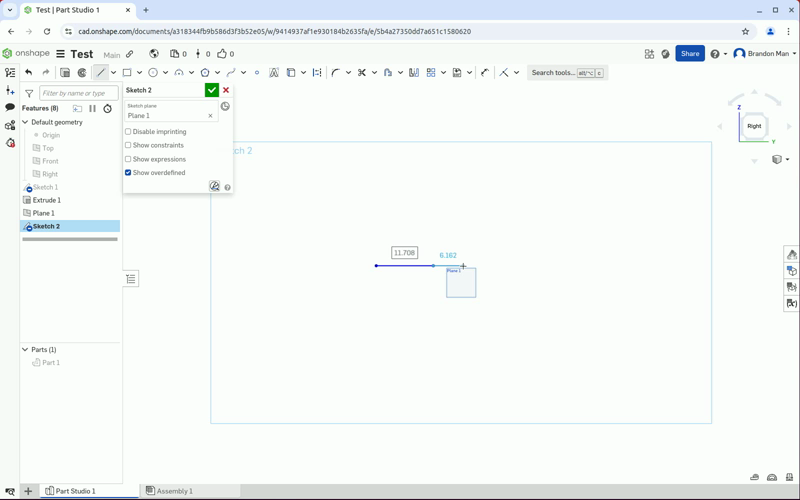
mouse_move(433, 208)
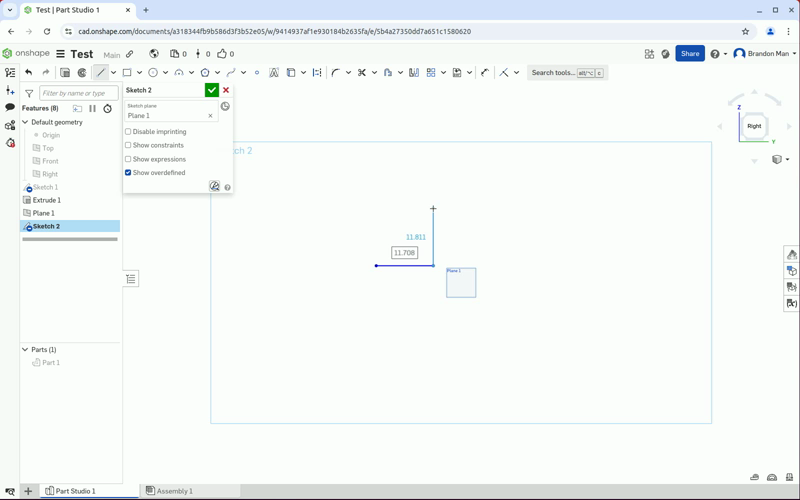
click(433, 208)
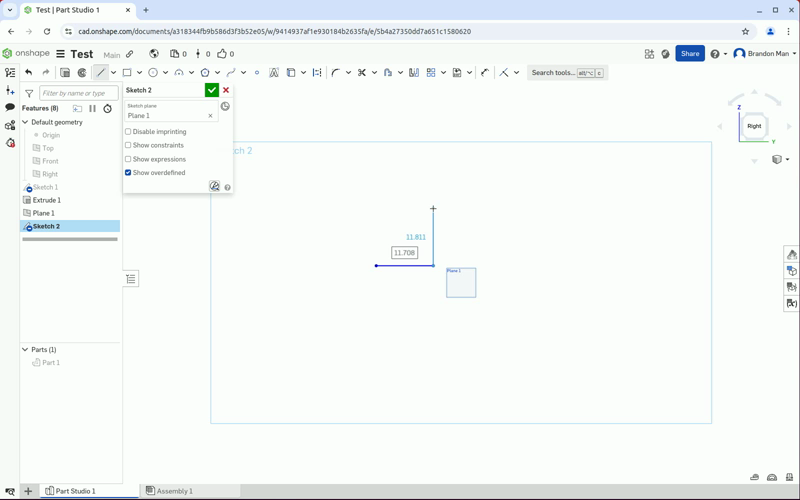
key_up(shift)
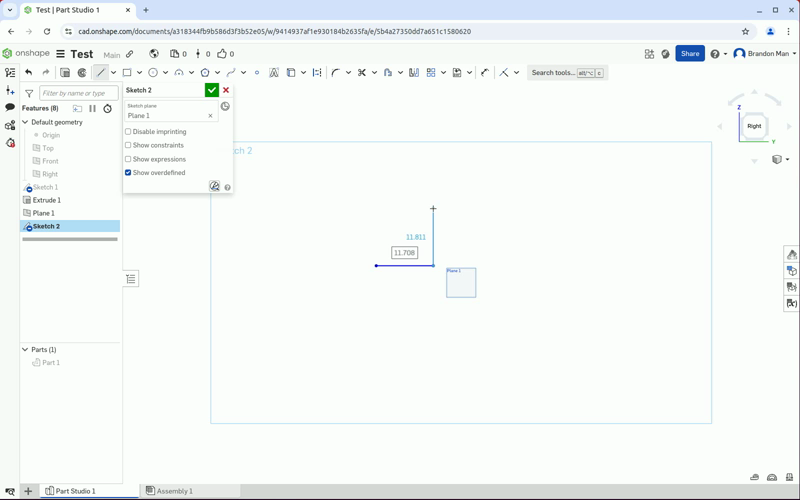
key_down(shift)
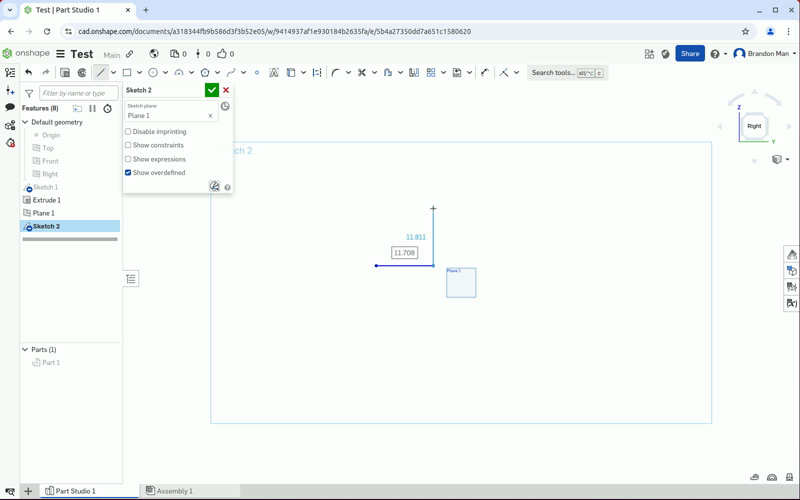
mouse_move(463, 208)
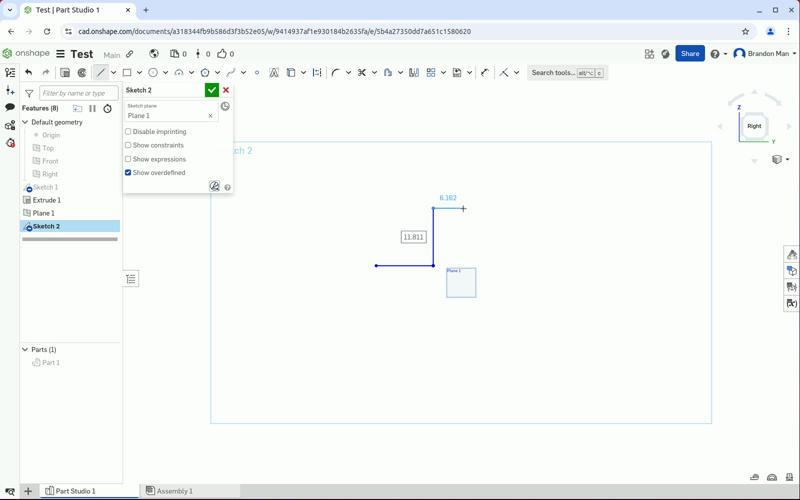
mouse_move(376, 208)
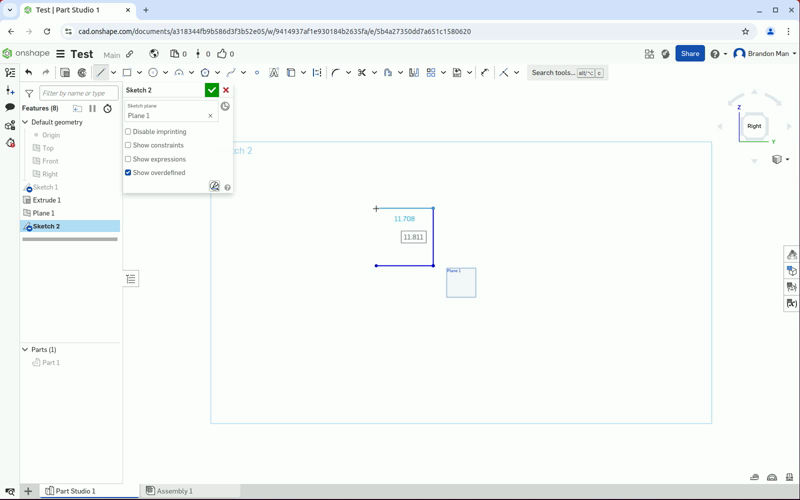
click(376, 208)
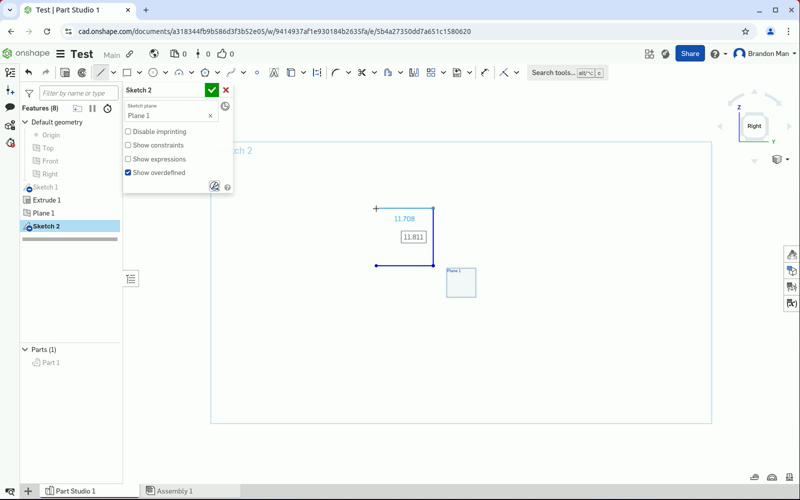
key_up(shift)
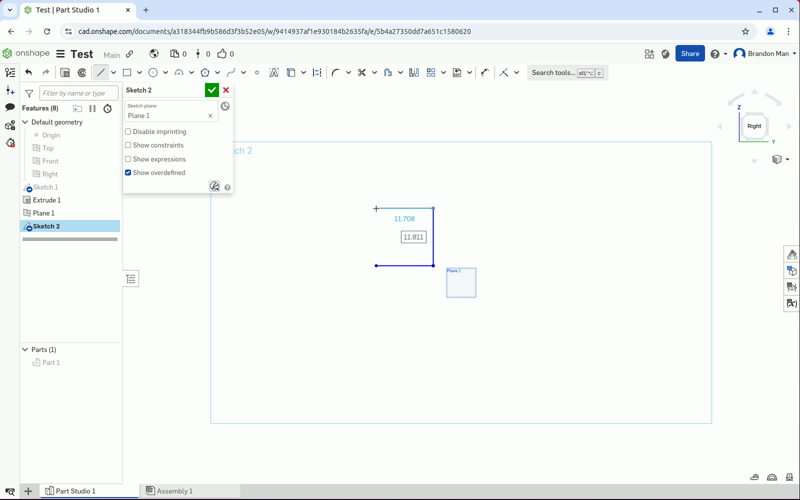
mouse_move(406, 208)
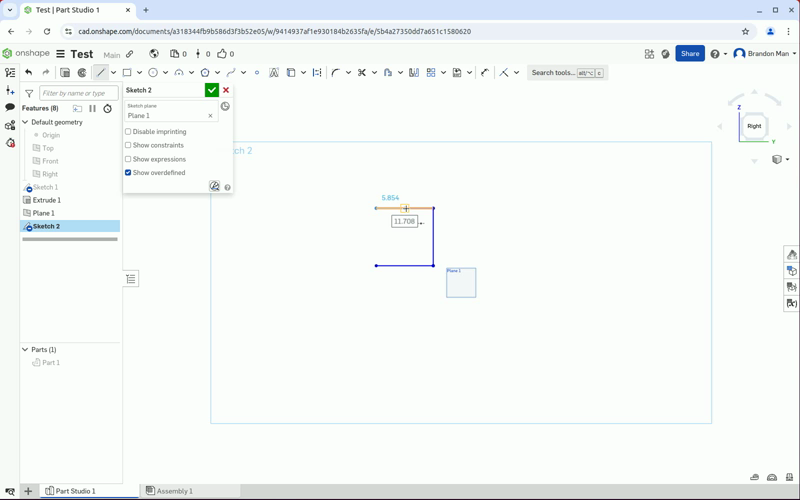
key_down(shift)
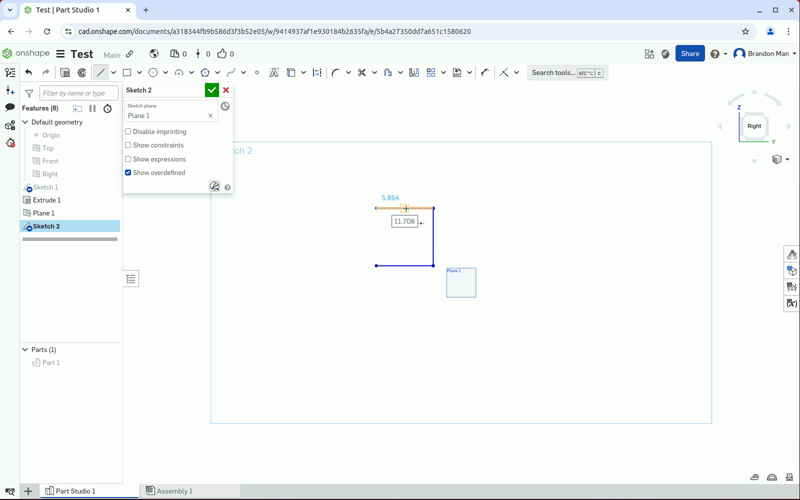
mouse_move(376, 265)
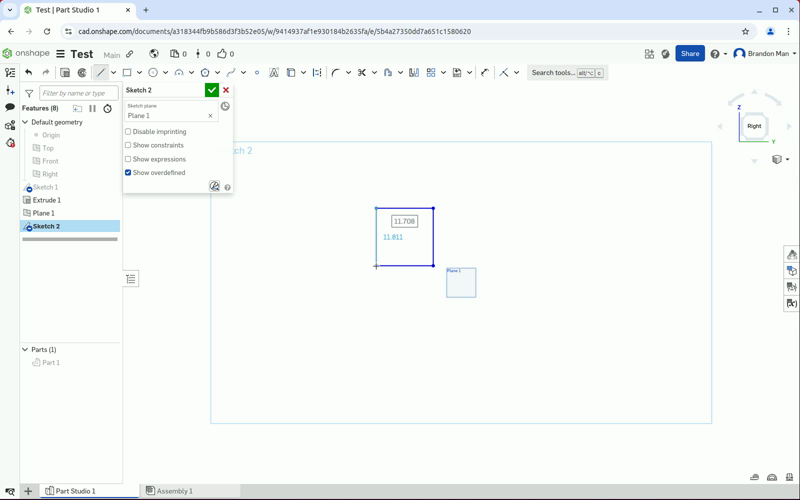
key_up(shift)
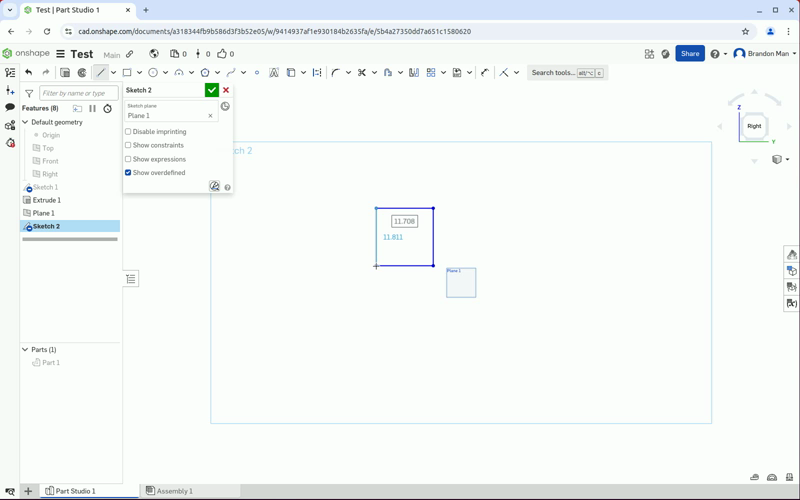
click(376, 265)
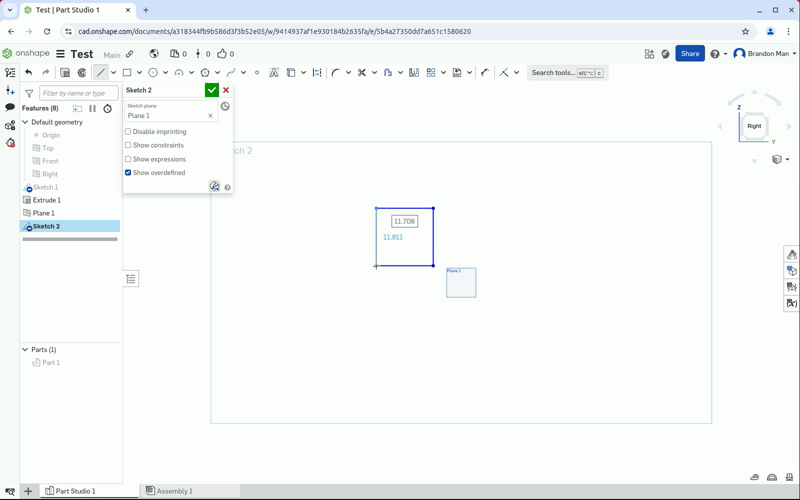
key(esc)
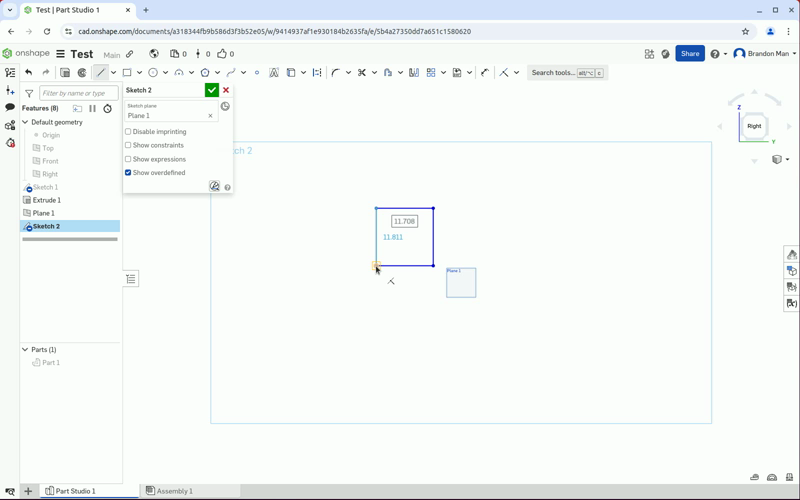
mouse_move(430, 224)
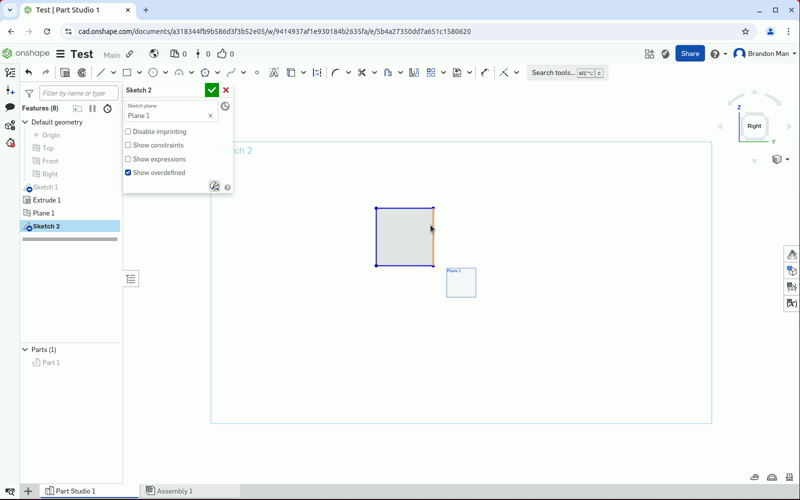
click(430, 224)
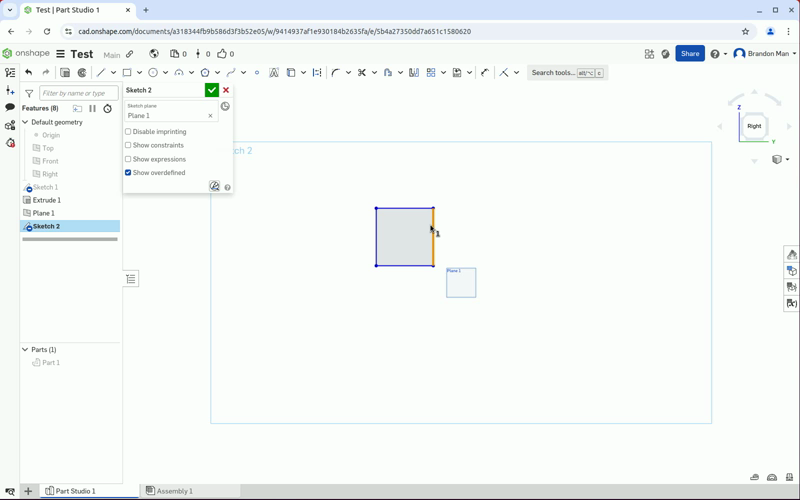
mouse_move(73, 352)
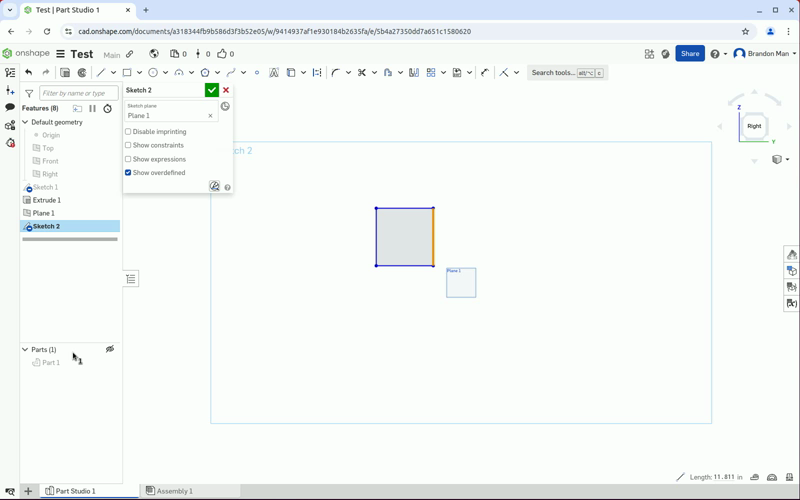
key(shift+y)
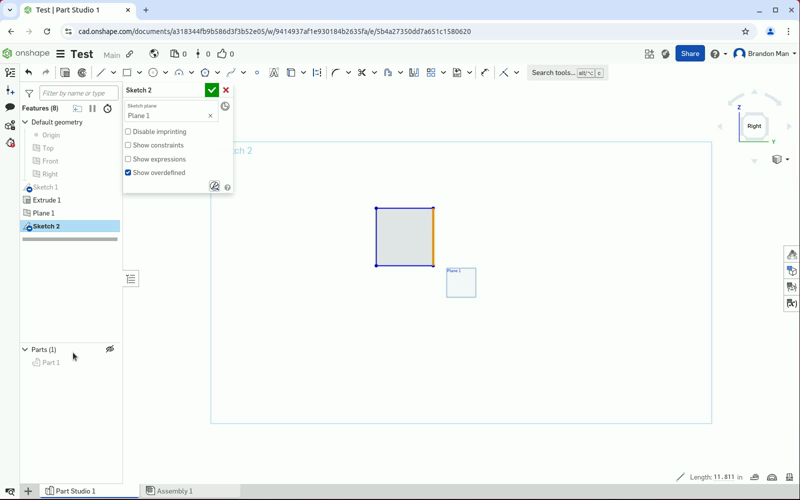
key(shift+e)
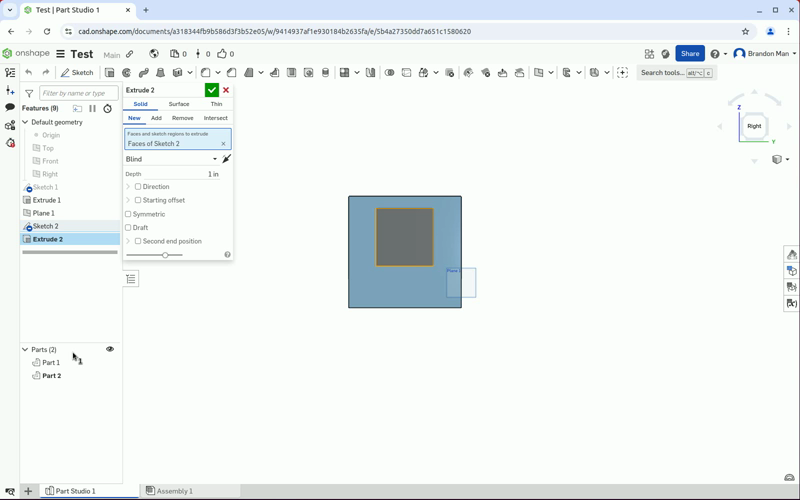
mouse_move(143, 106)
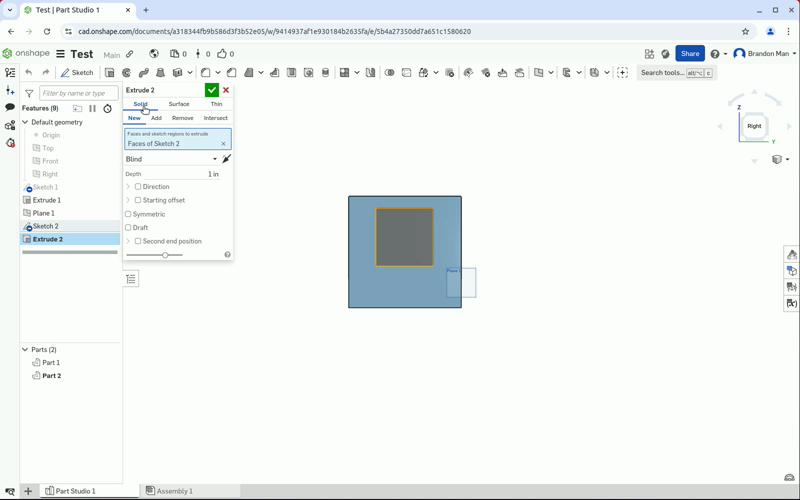
click(143, 106)
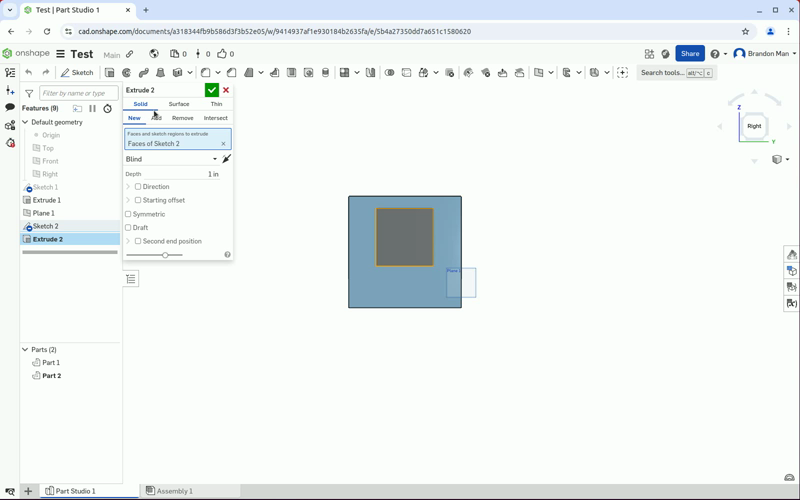
mouse_move(186, 120)
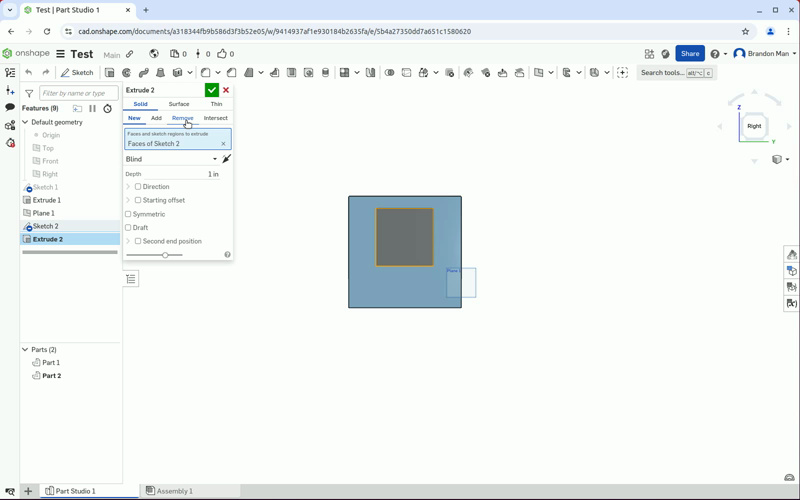
click(186, 120)
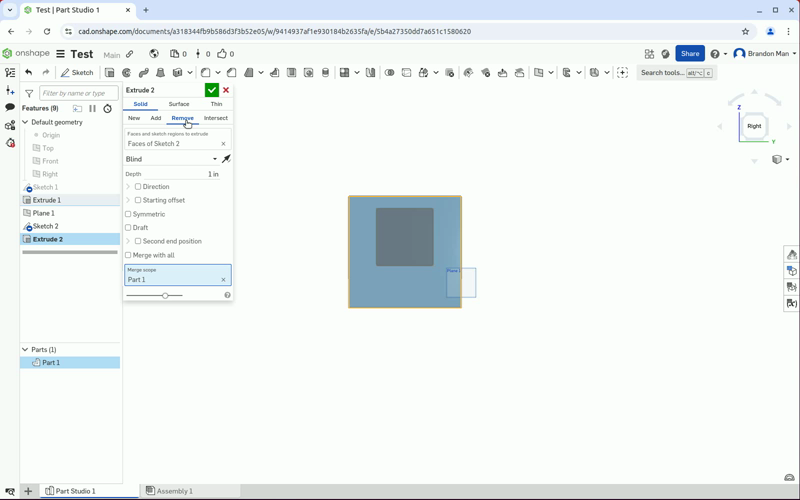
key(tab, 4)
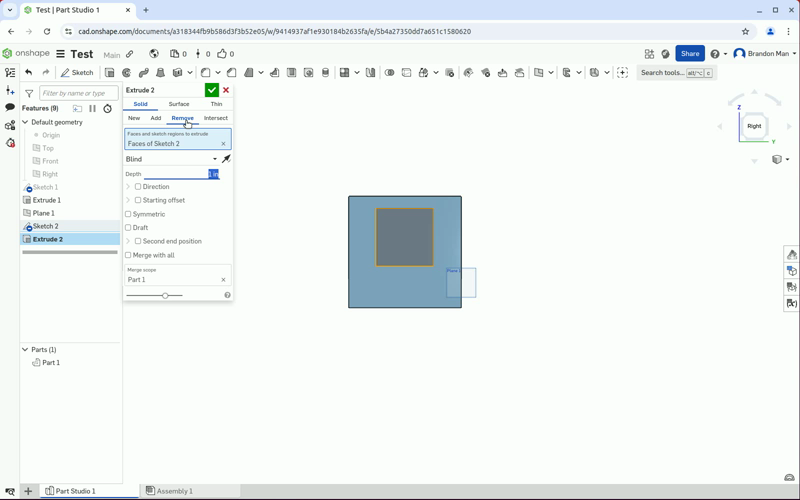
text(5.777)
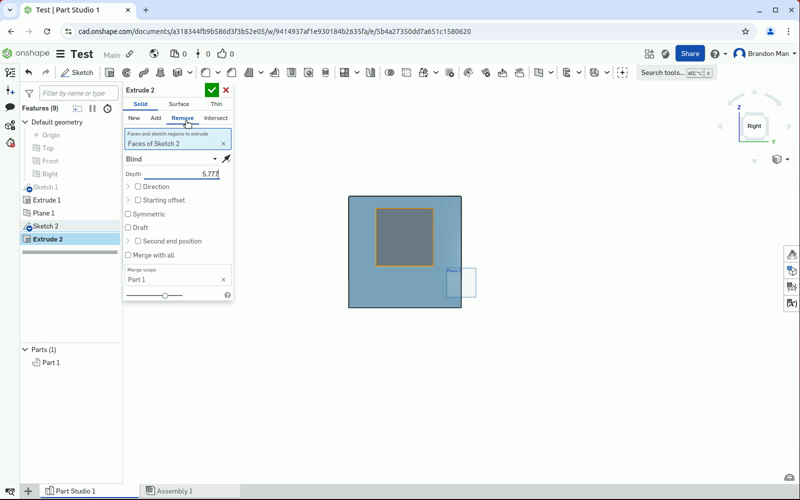
key(tab, 6)
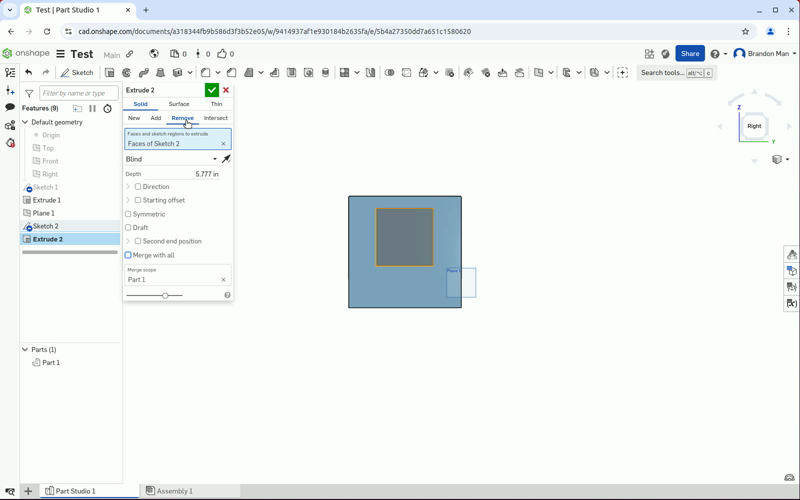
key(space)
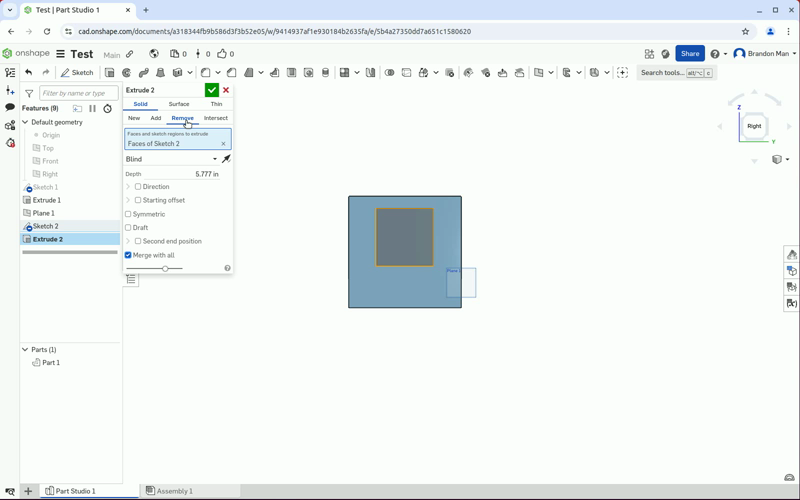
key(enter)
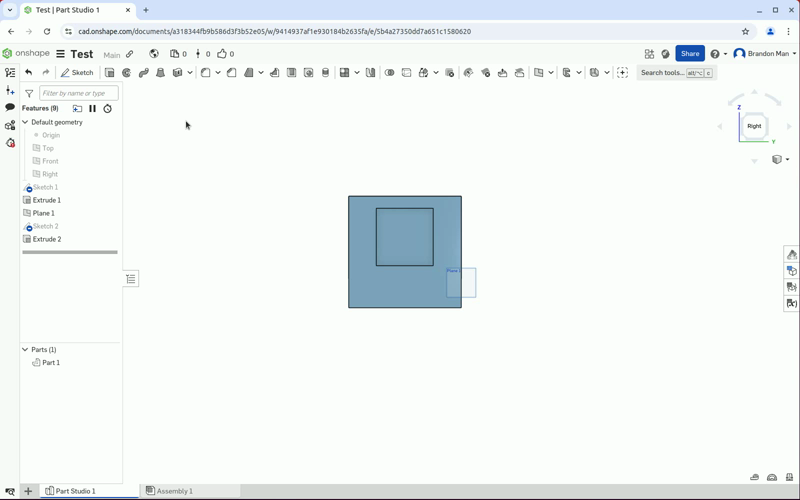
key(shift+h)
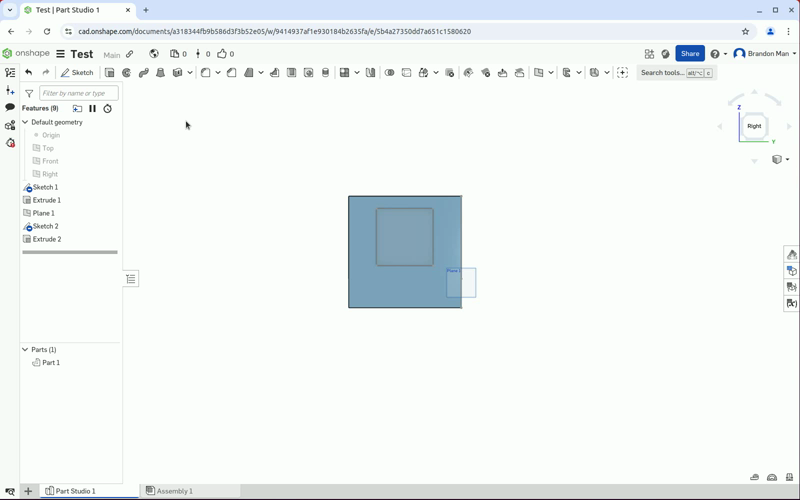
key(shift+h)
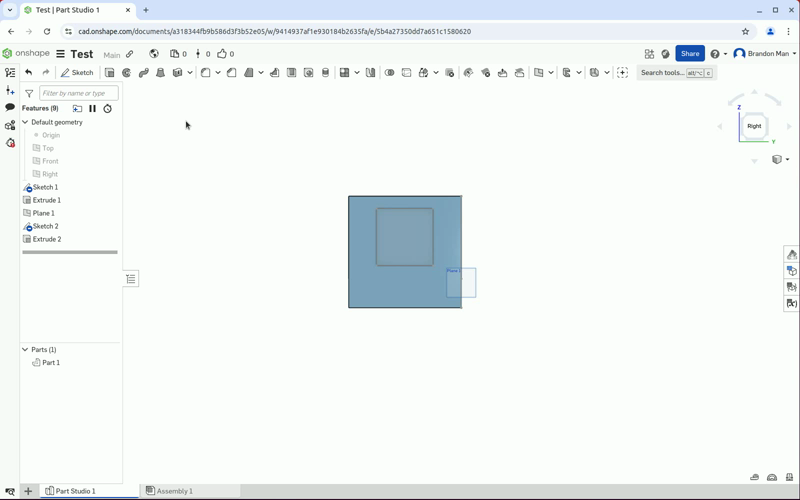
key(shift+7)
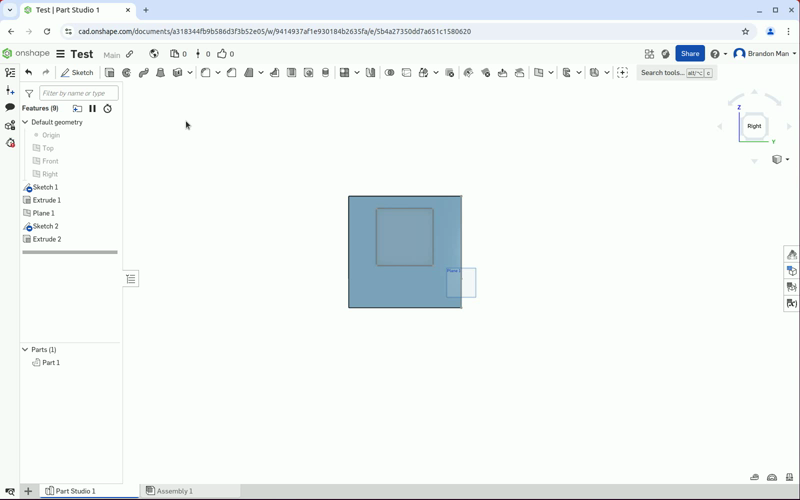
key(right, 2)
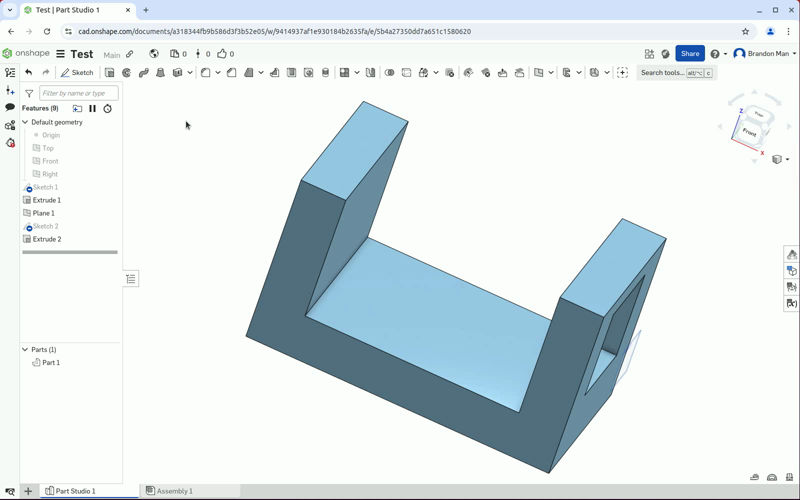
key(down, 2)
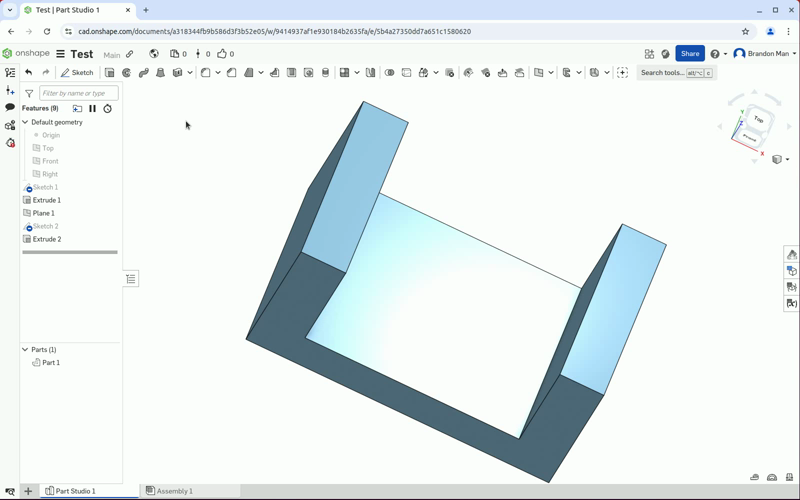
key(up, 2)
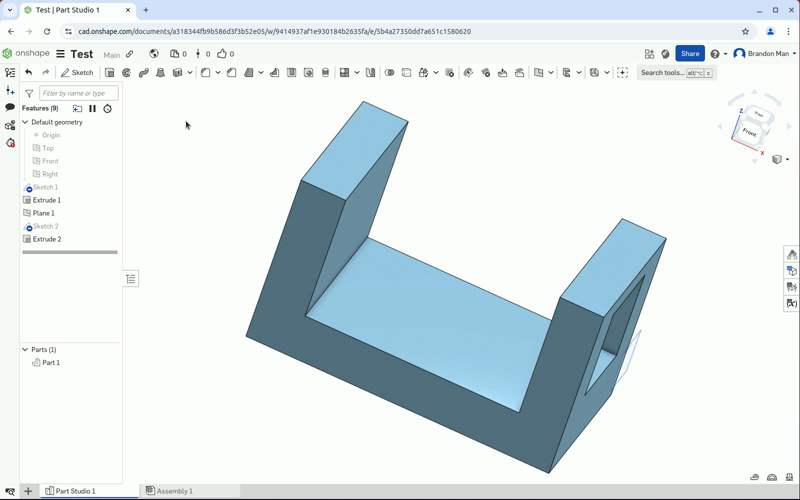
key(left, 2)
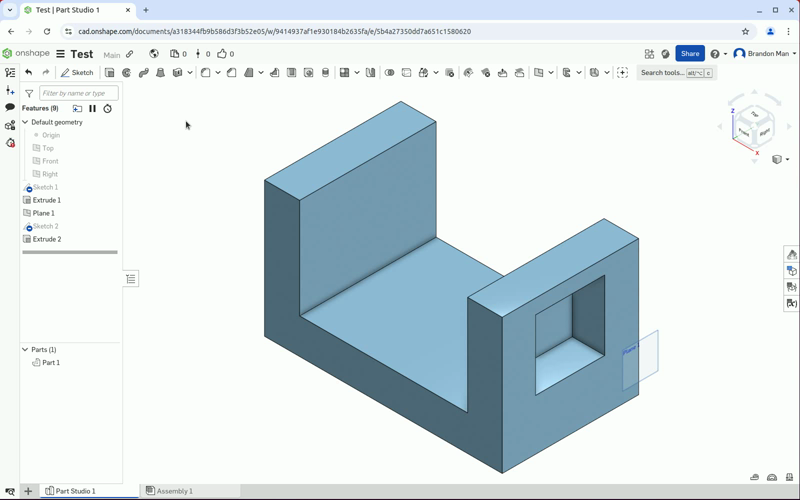
mouse_move(73, 189)
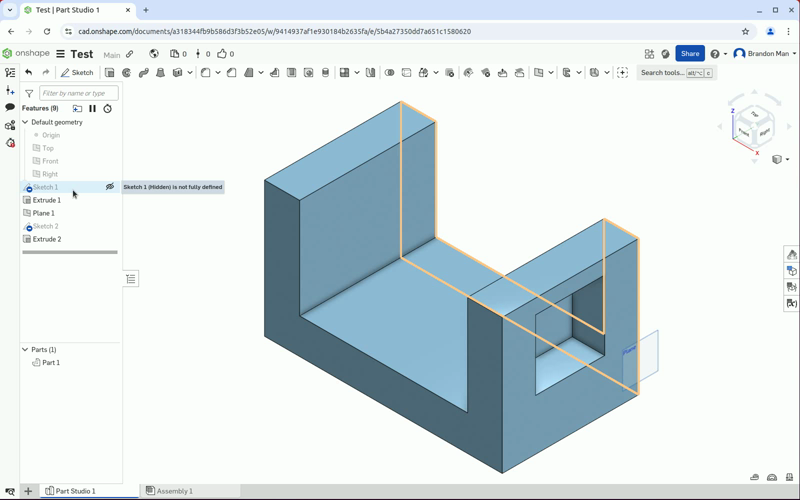
click(73, 189)